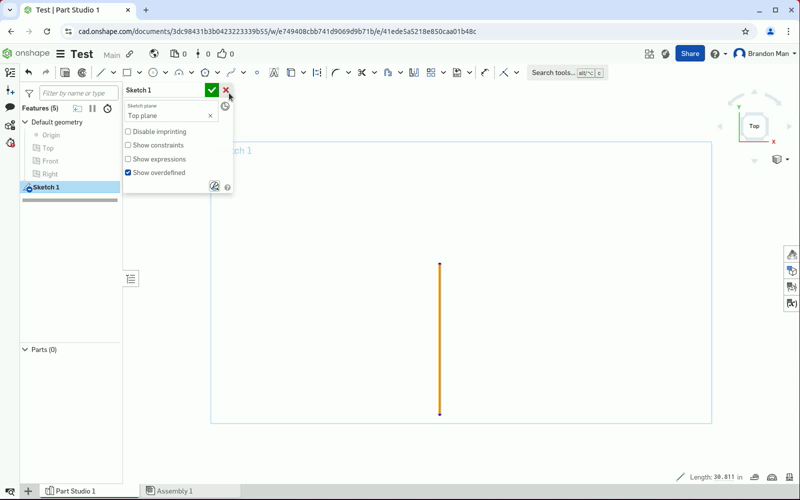
key(shift+h)
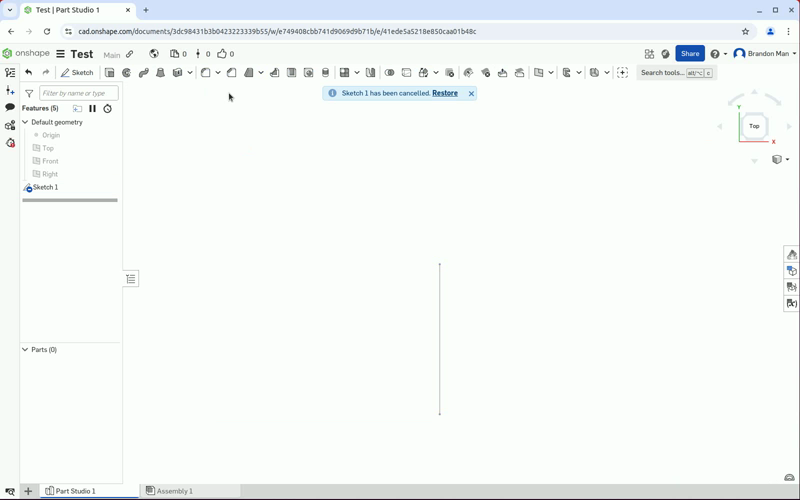
key(shift+s)
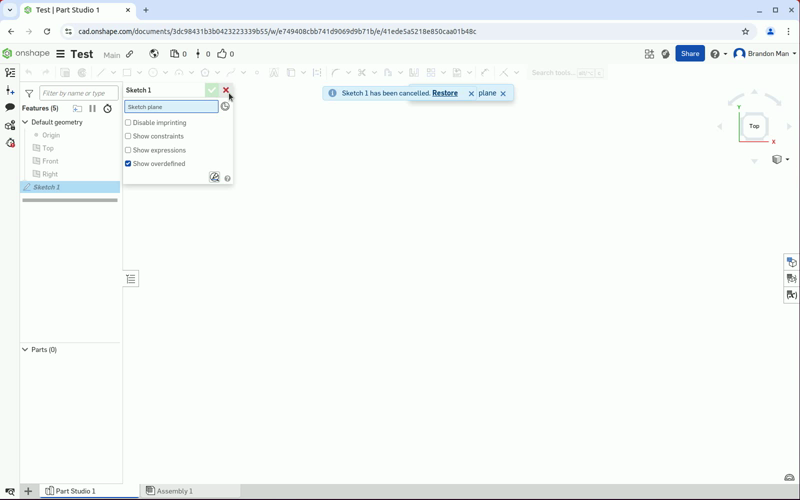
mouse_move(73, 150)
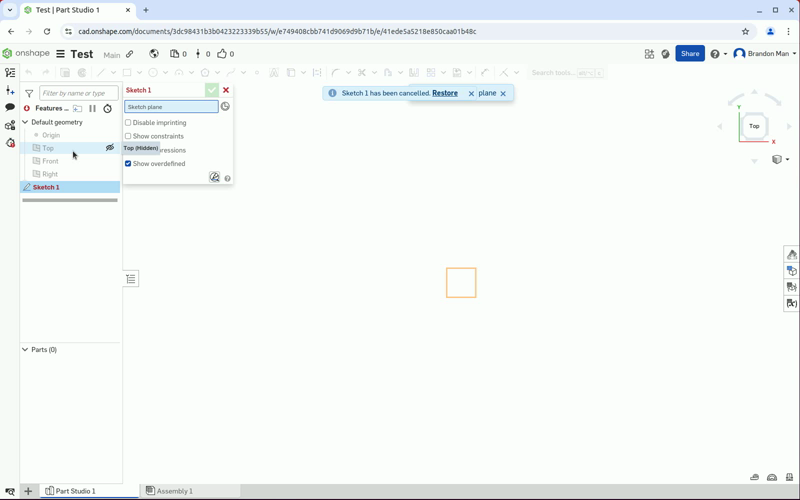
click(73, 150)
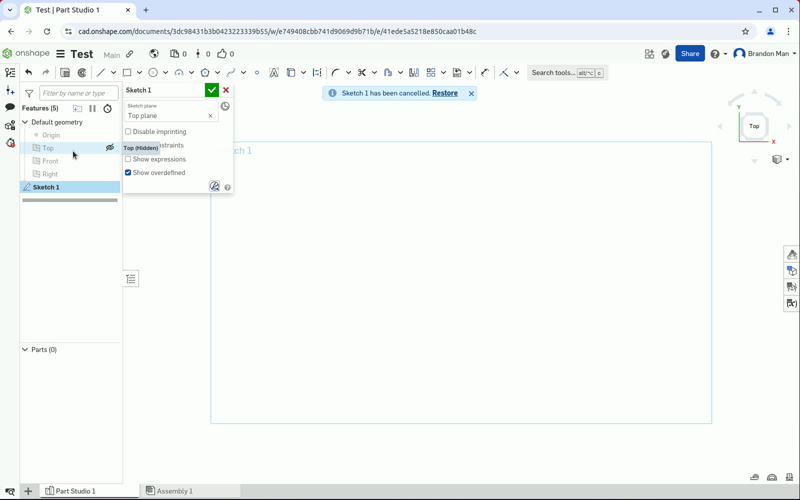
mouse_move(73, 352)
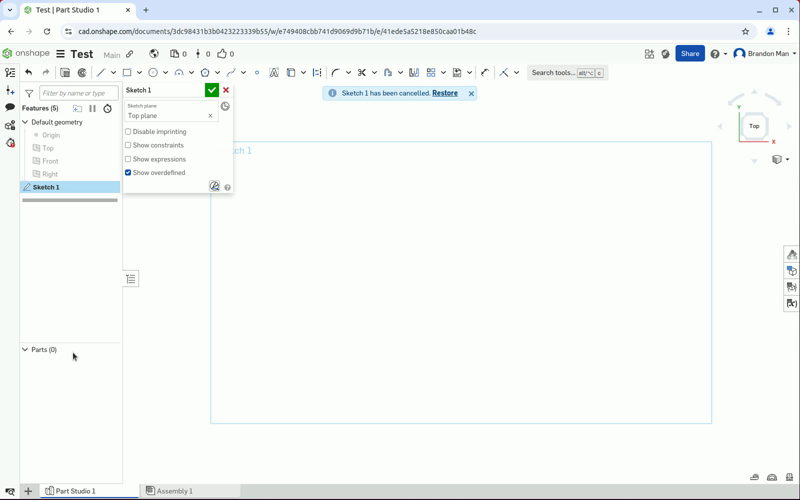
key(y)
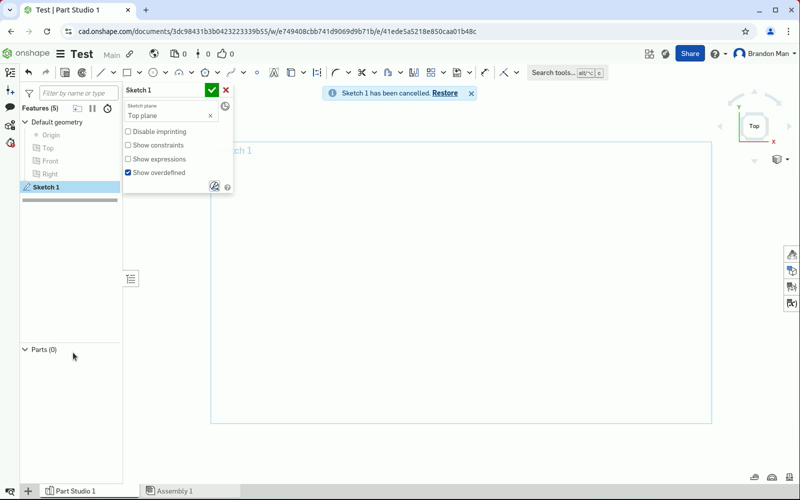
key(c)
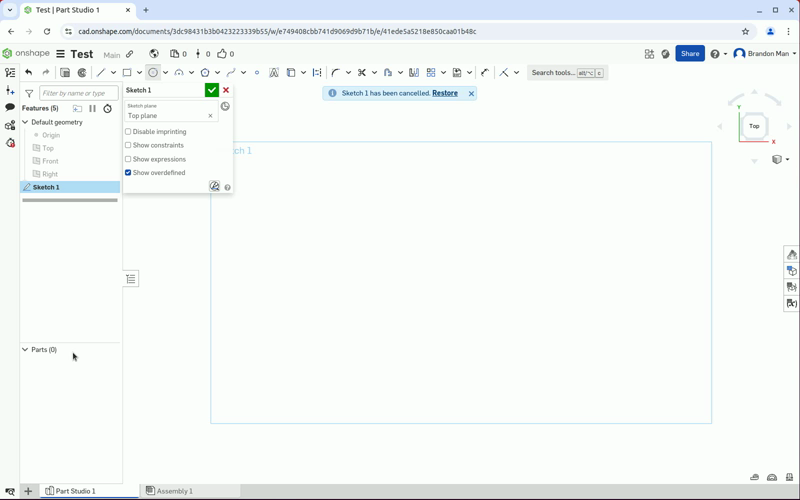
key_down(shift)
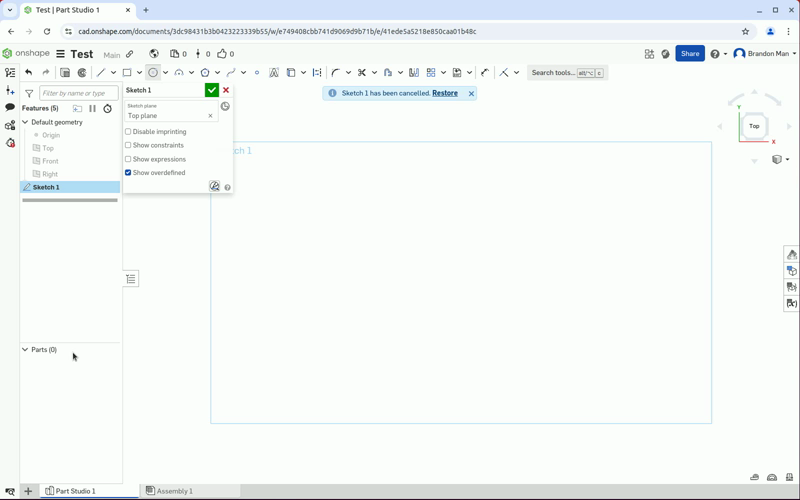
mouse_move(461, 282)
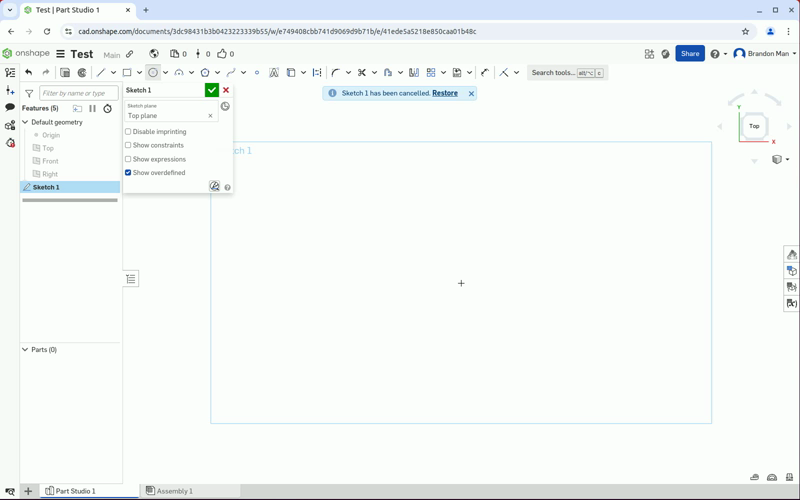
click(461, 282)
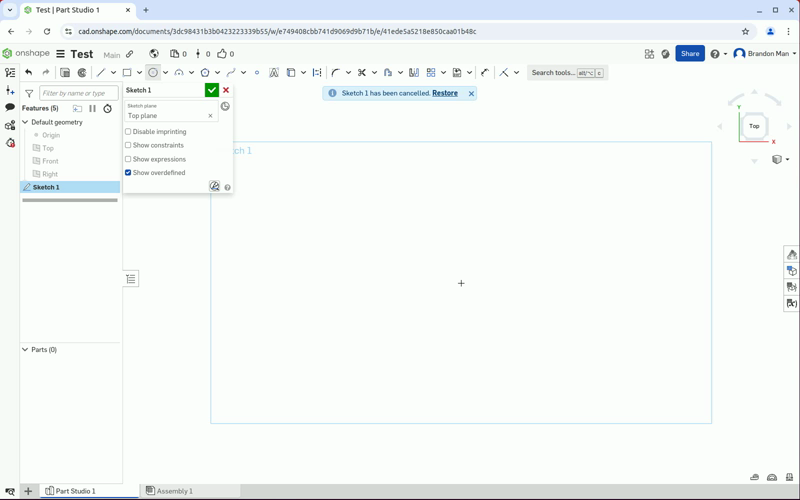
key_up(shift)
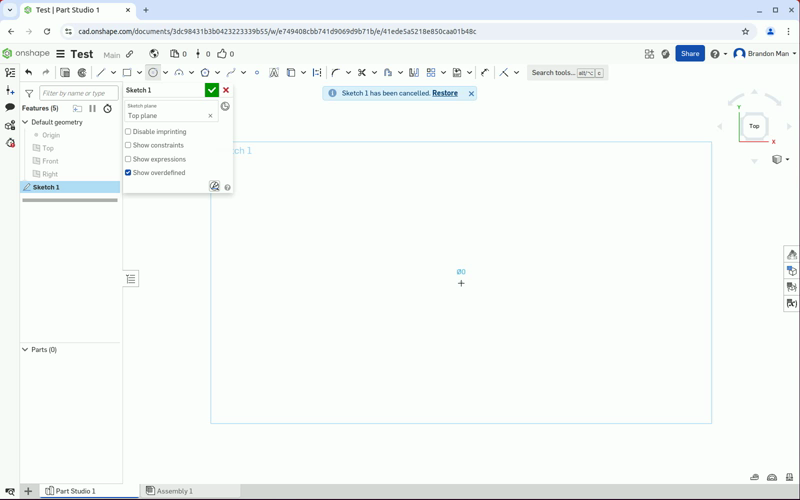
mouse_move(480, 282)
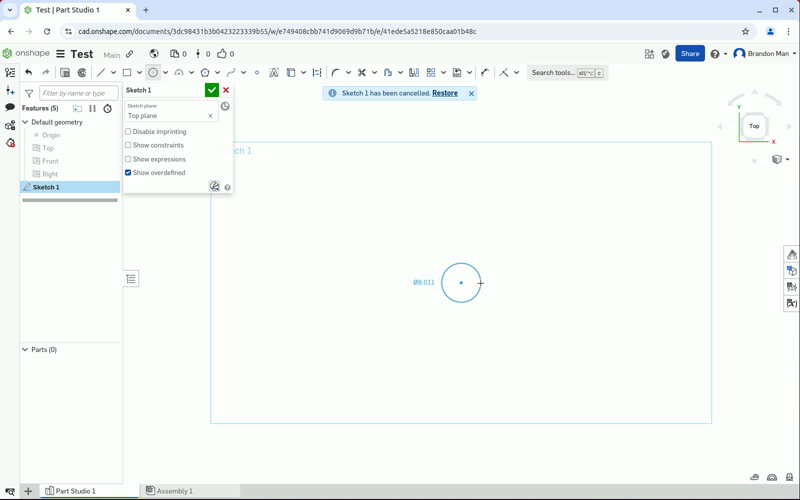
click(480, 282)
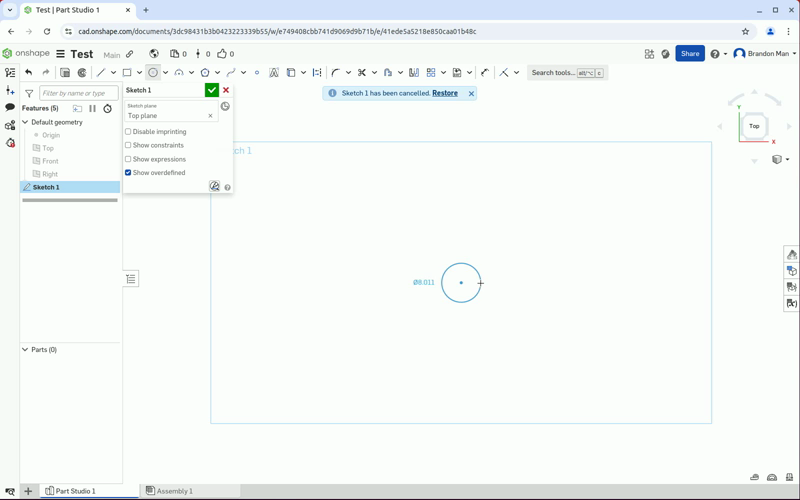
key(esc)
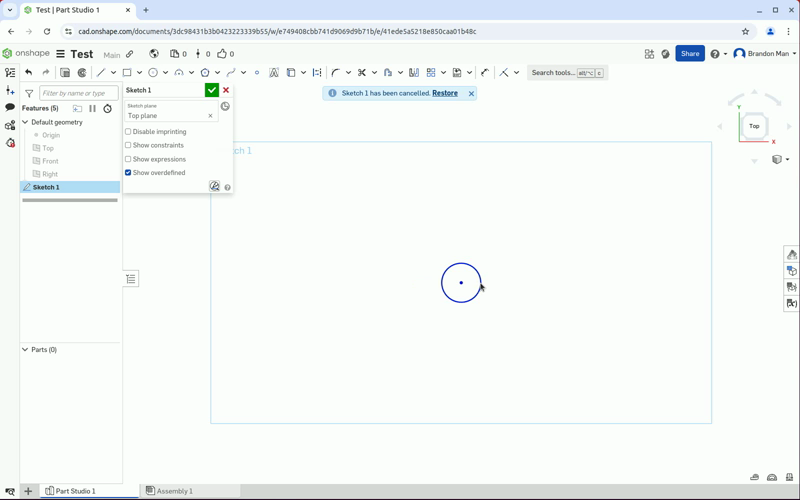
key(c)
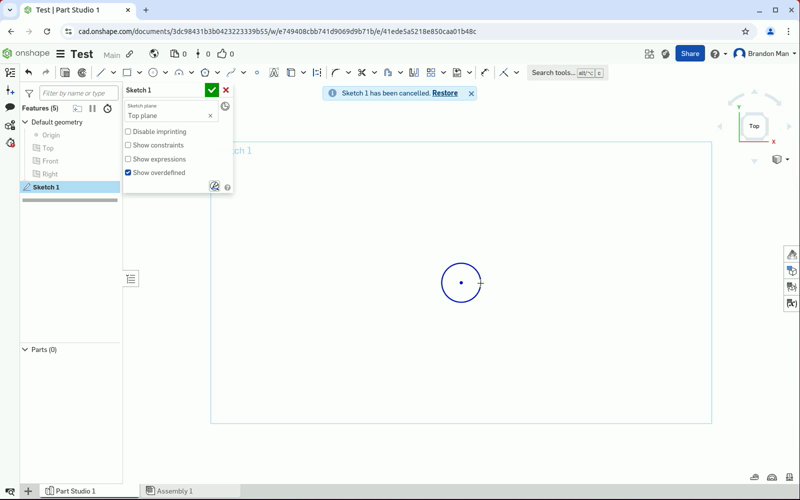
key_down(shift)
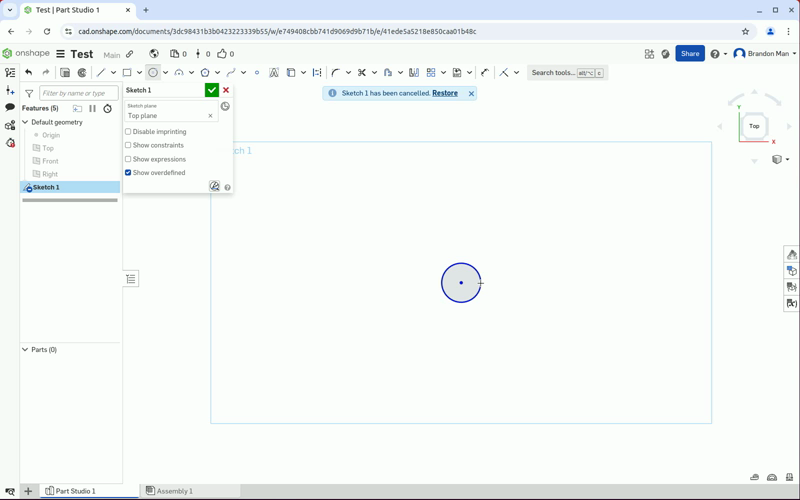
mouse_move(461, 282)
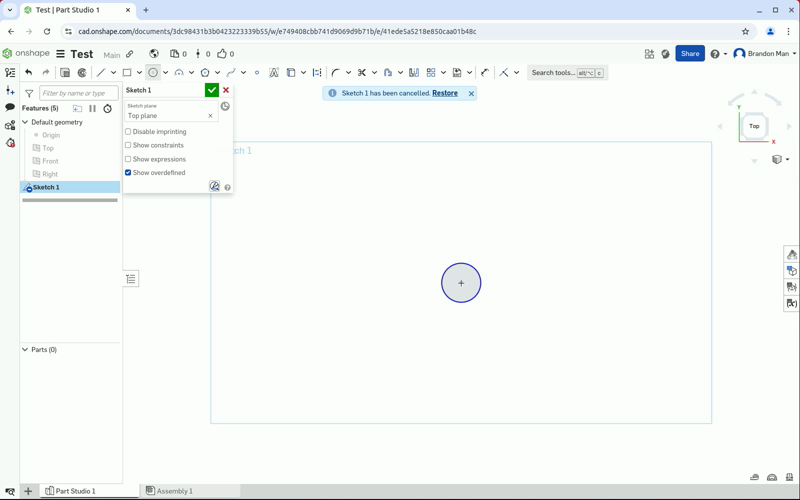
click(461, 282)
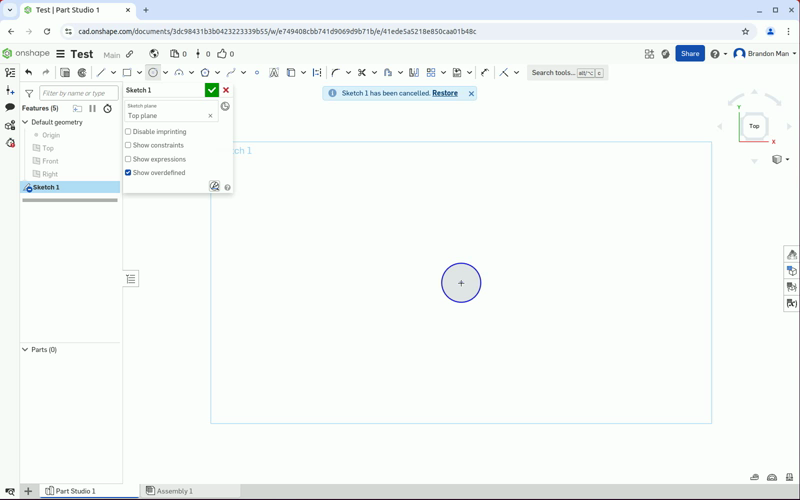
key_up(shift)
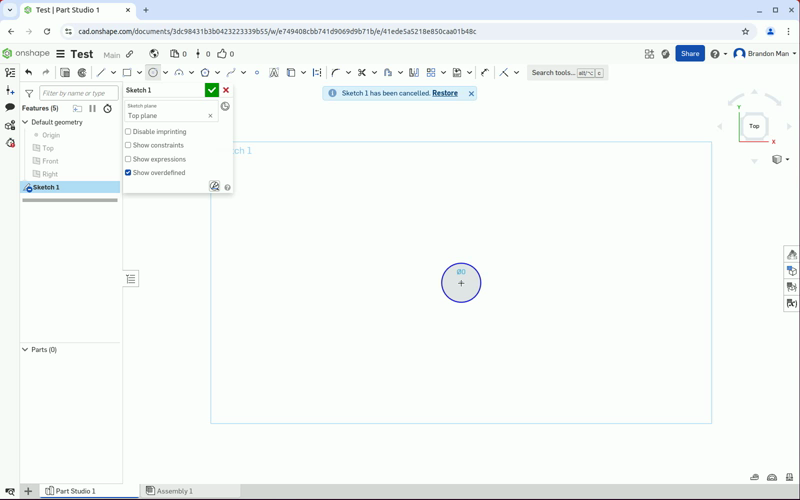
mouse_move(479, 282)
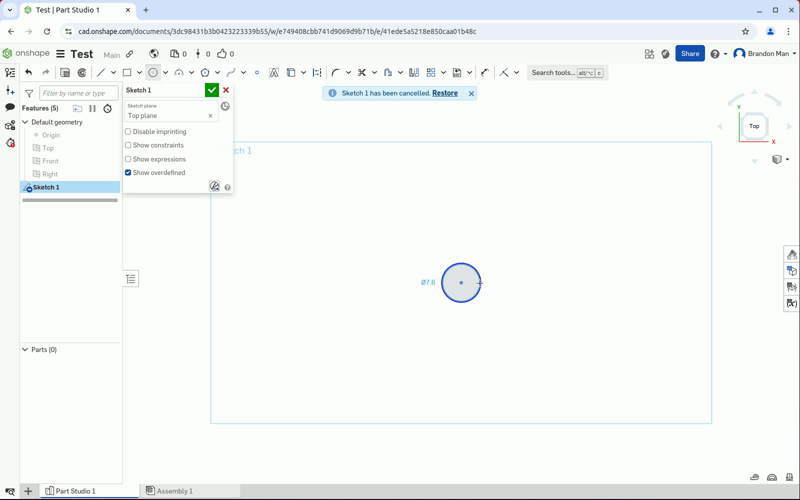
scroll(6)
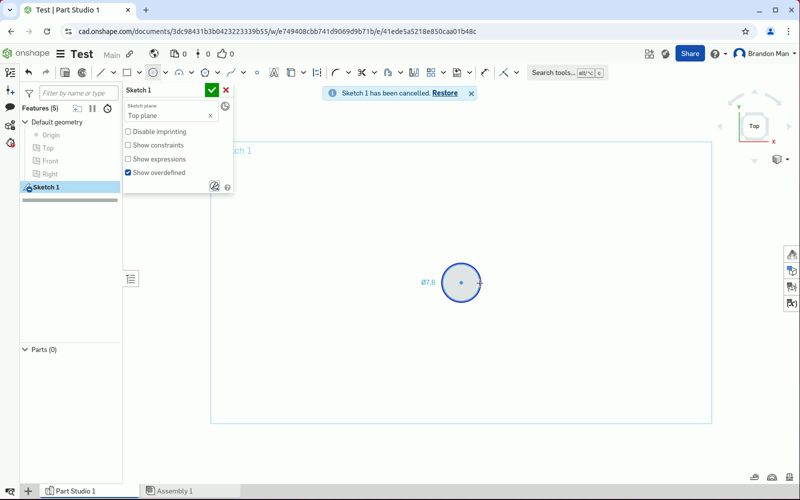
scroll(6)
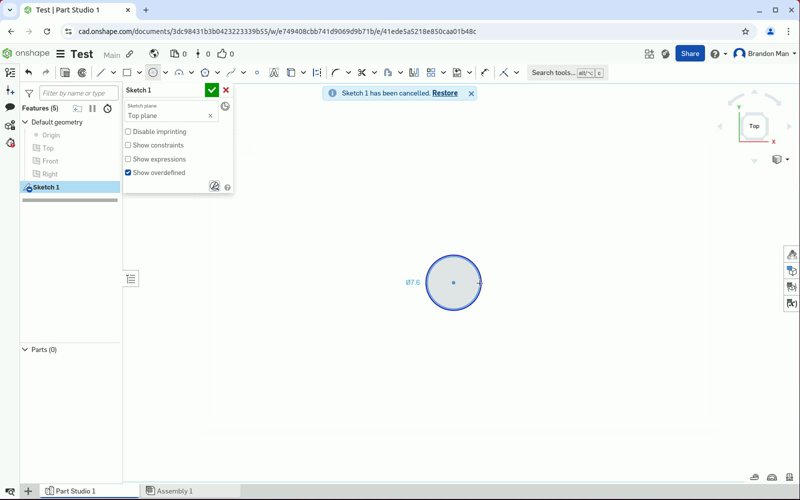
scroll(6)
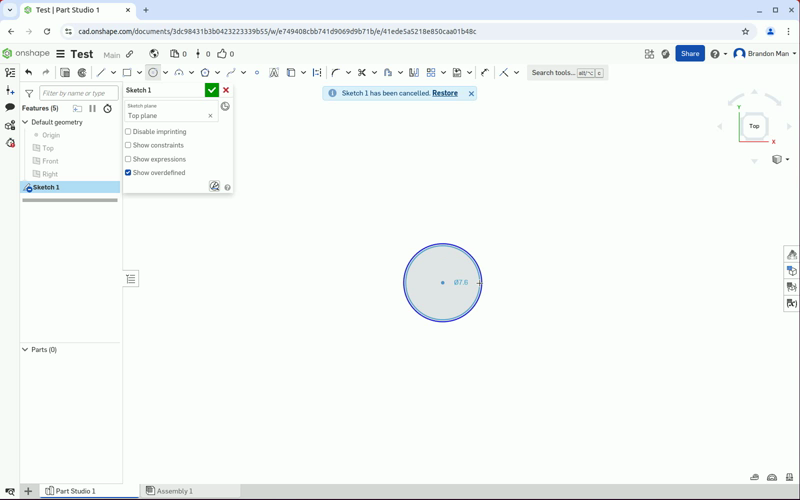
scroll(6)
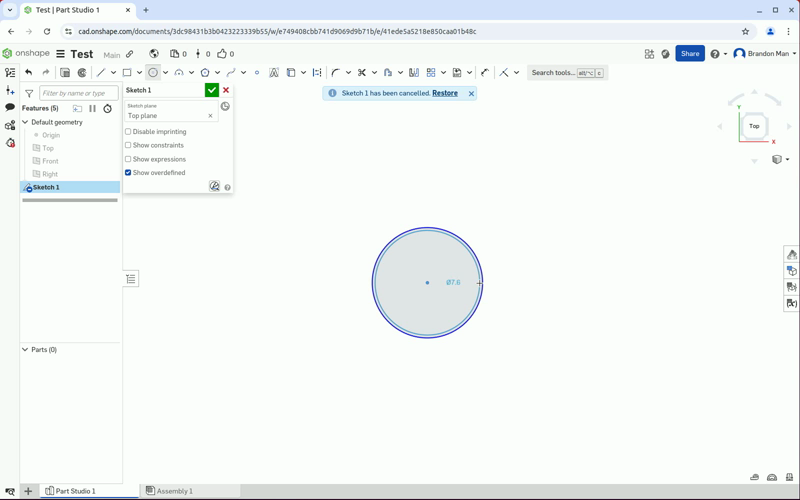
scroll(6)
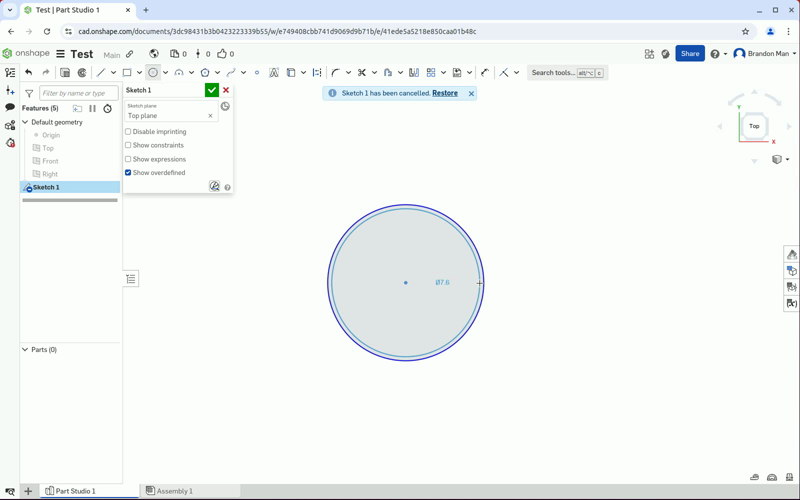
scroll(6)
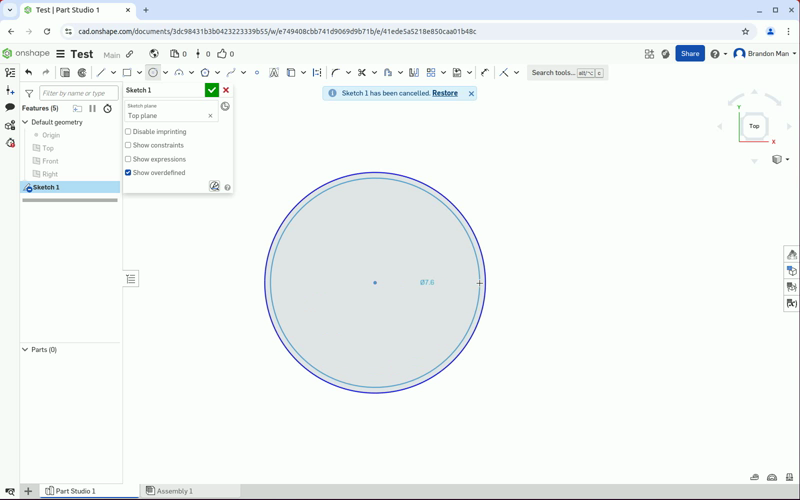
scroll(6)
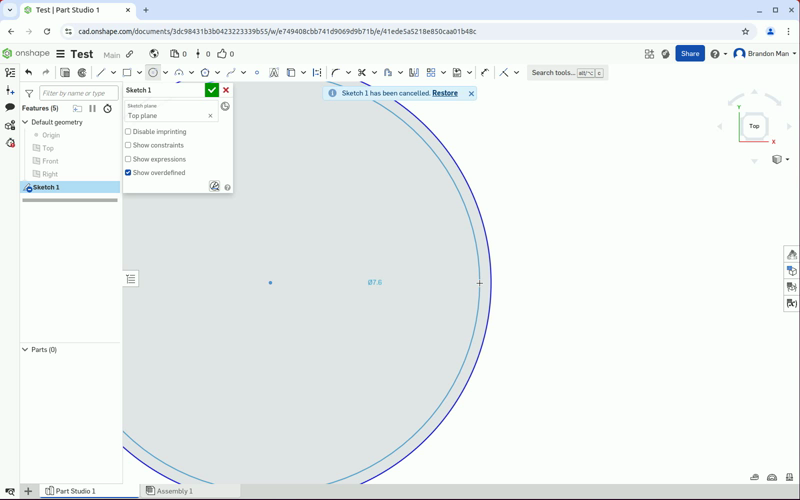
click(479, 282)
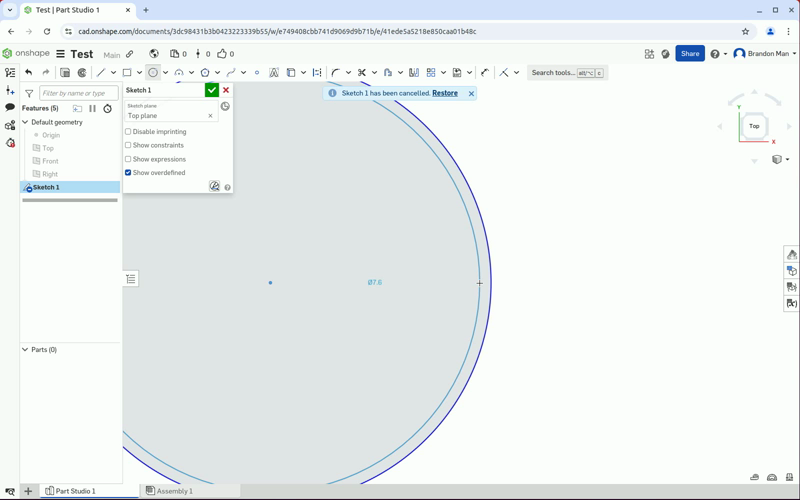
scroll(-6)
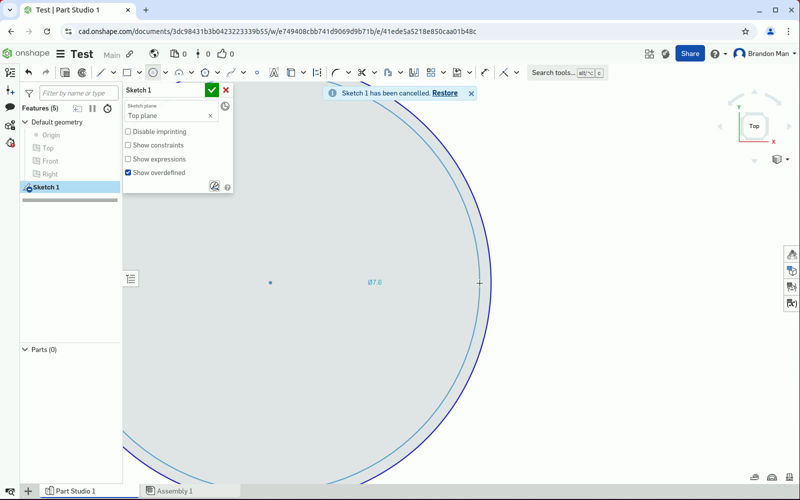
scroll(-6)
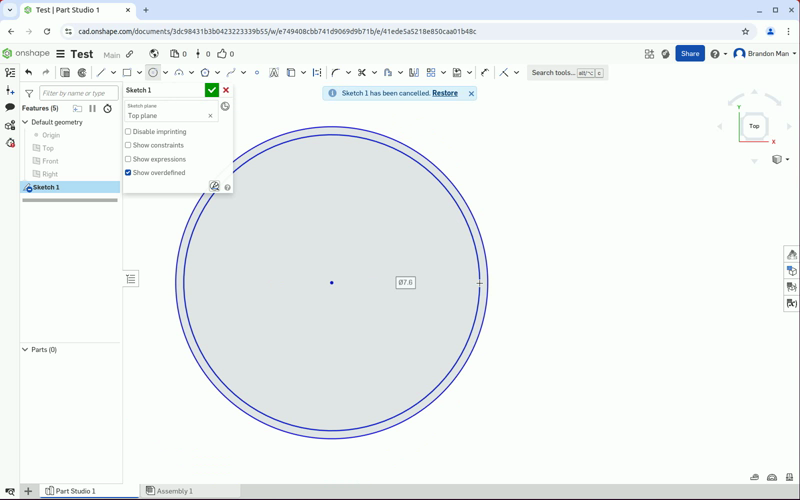
scroll(-6)
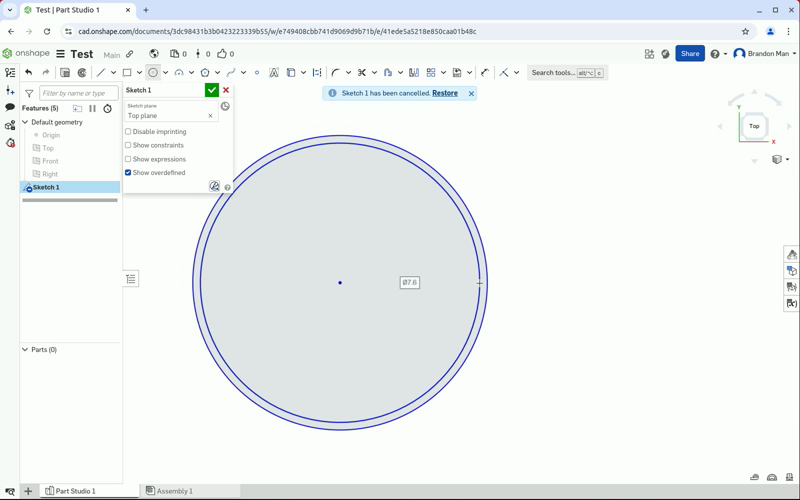
scroll(-6)
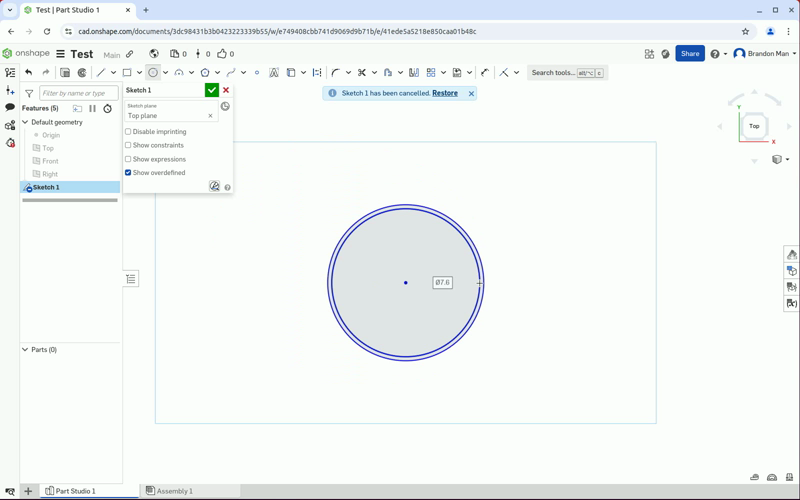
scroll(-6)
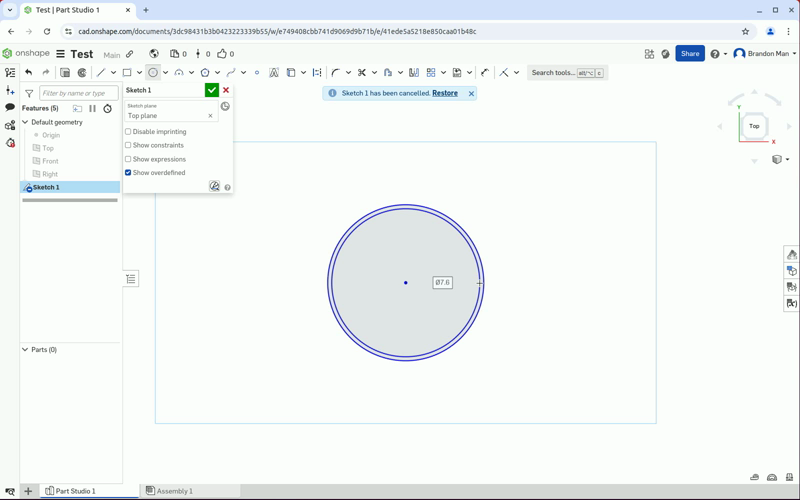
scroll(-6)
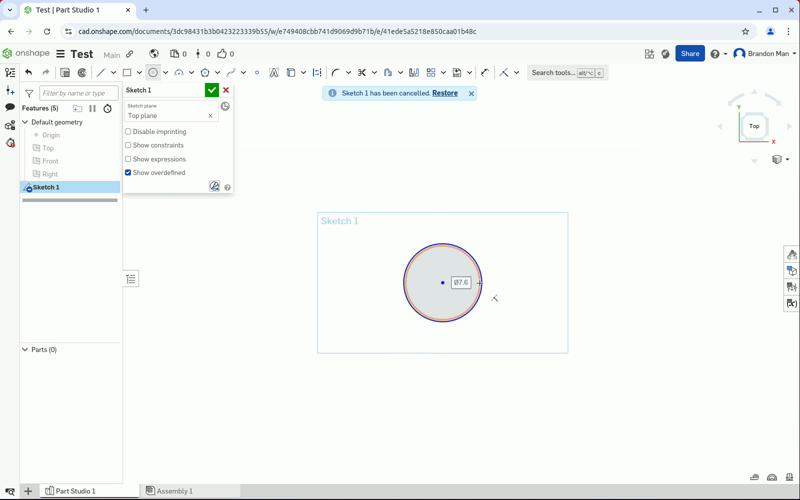
scroll(-6)
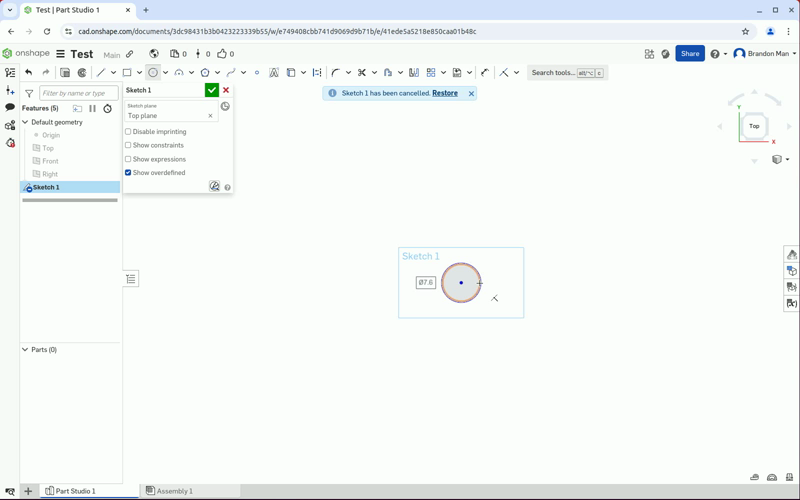
key(esc)
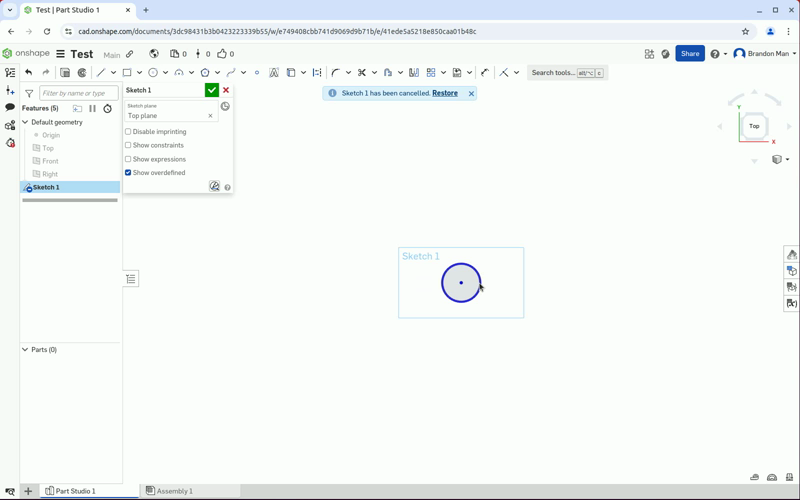
mouse_move(477, 293)
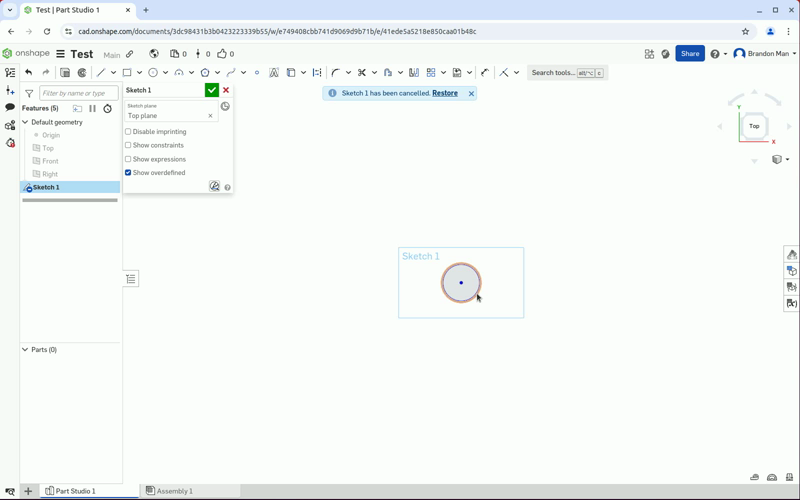
scroll(6)
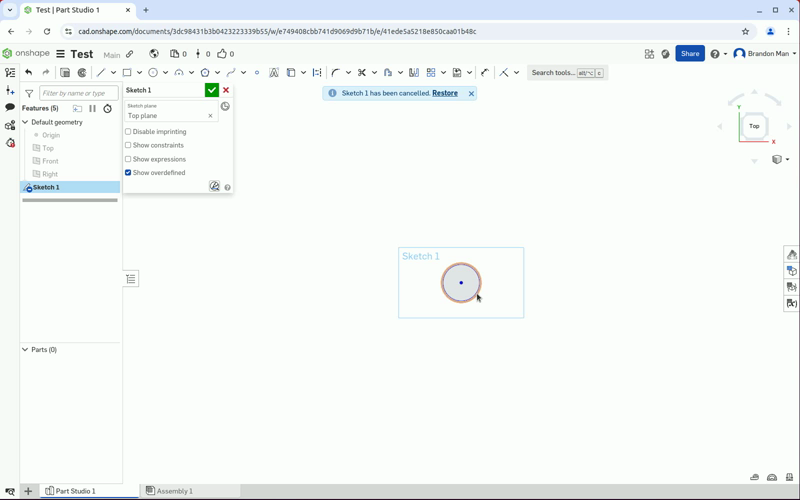
scroll(6)
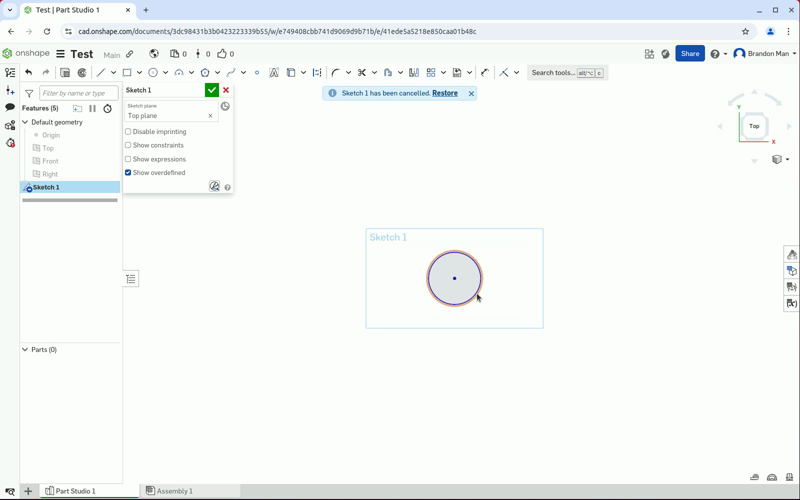
scroll(6)
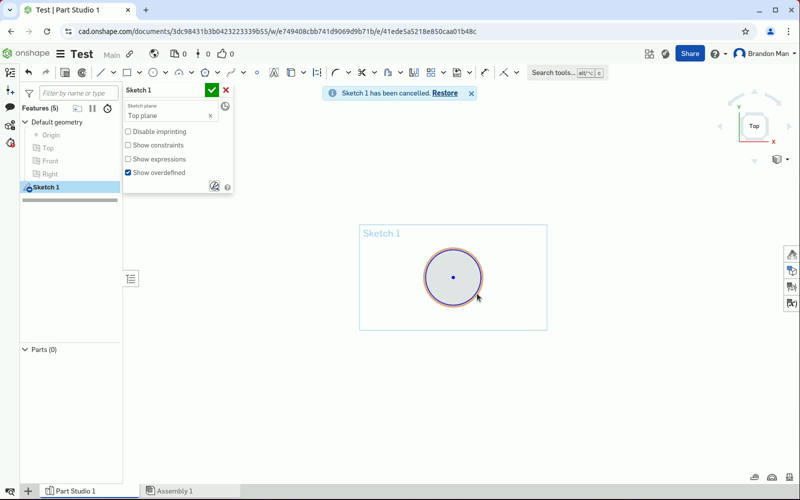
scroll(6)
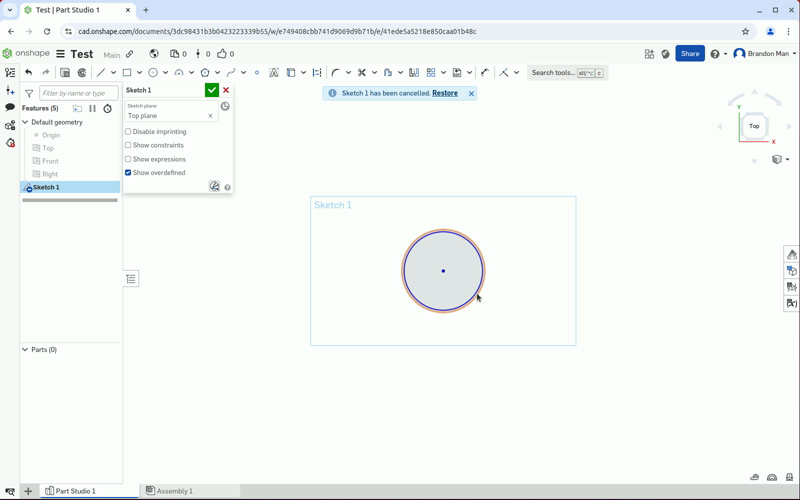
scroll(6)
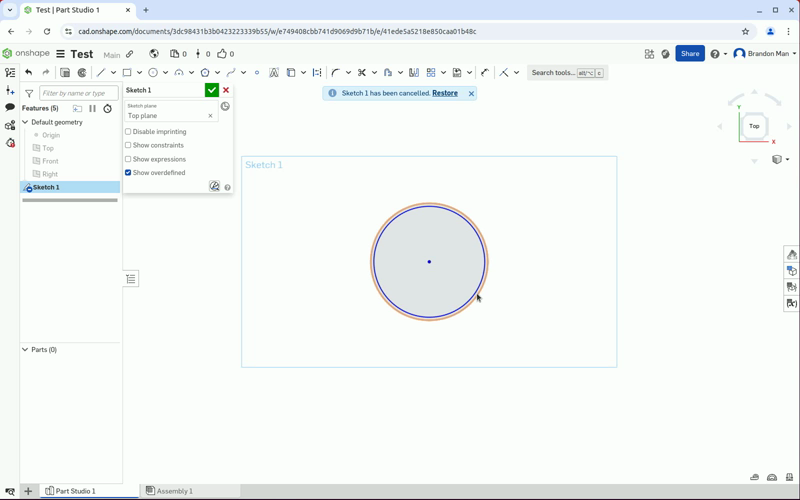
scroll(6)
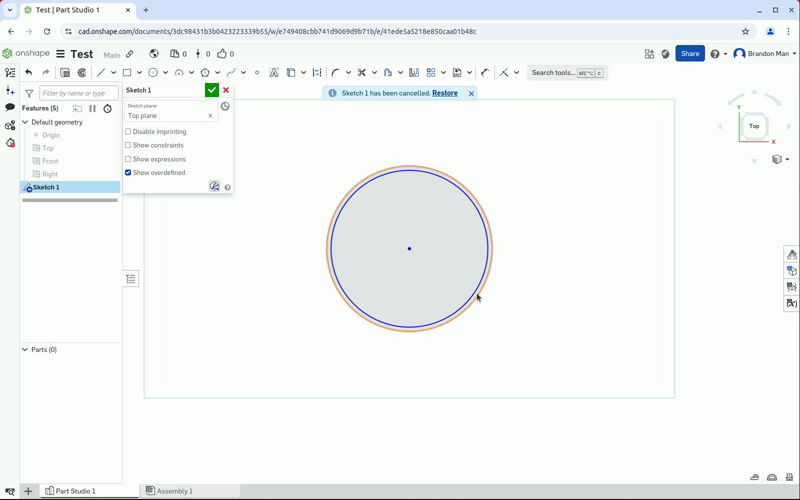
scroll(6)
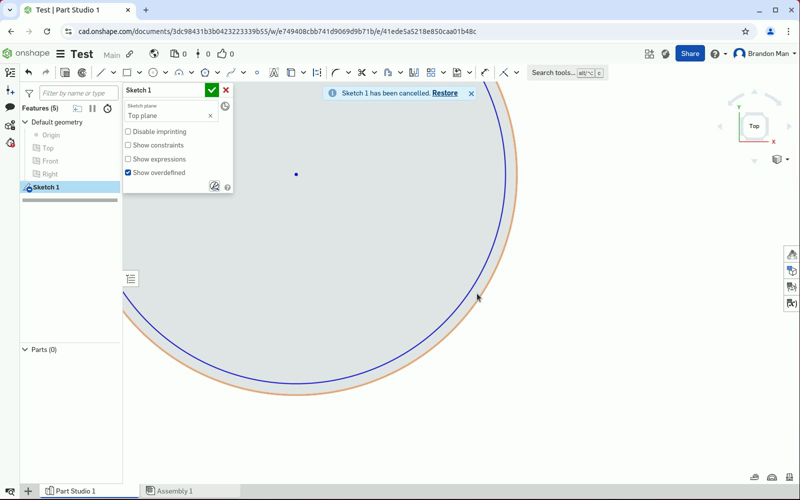
click(477, 293)
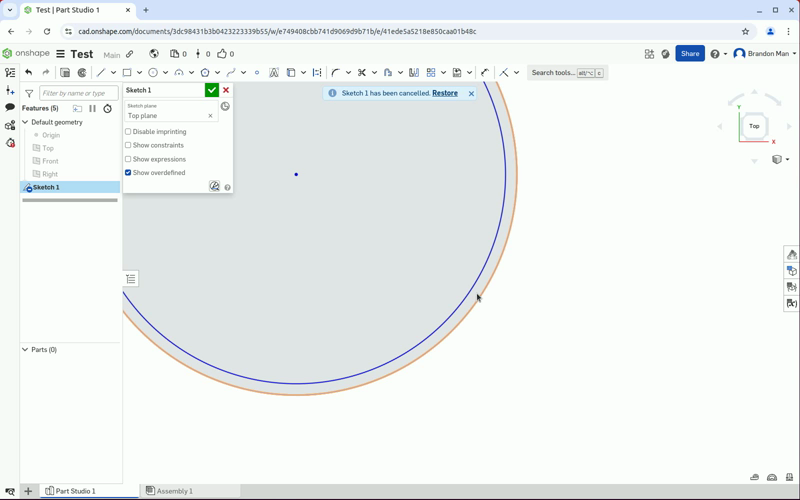
scroll(-6)
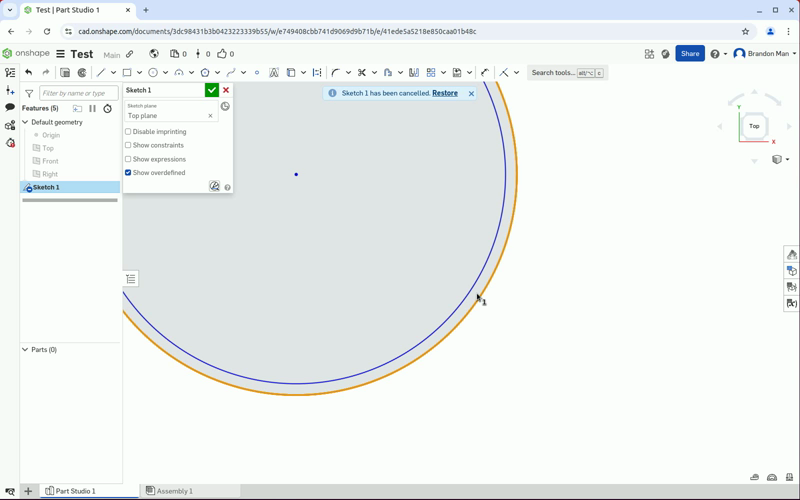
scroll(-6)
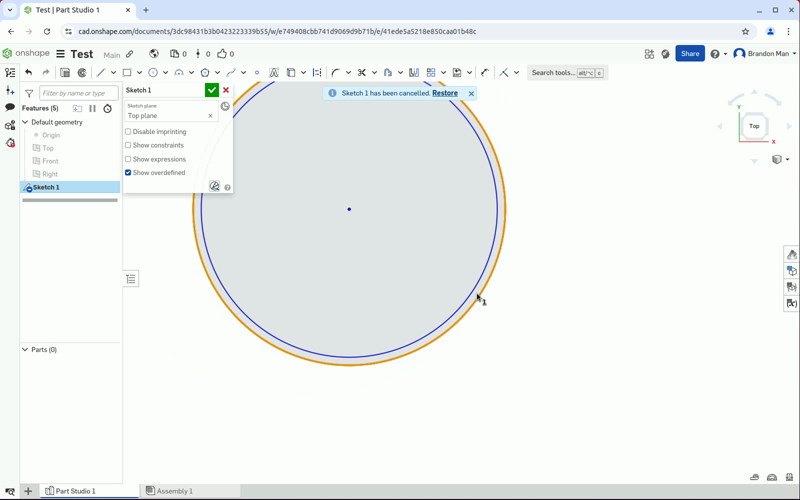
scroll(-6)
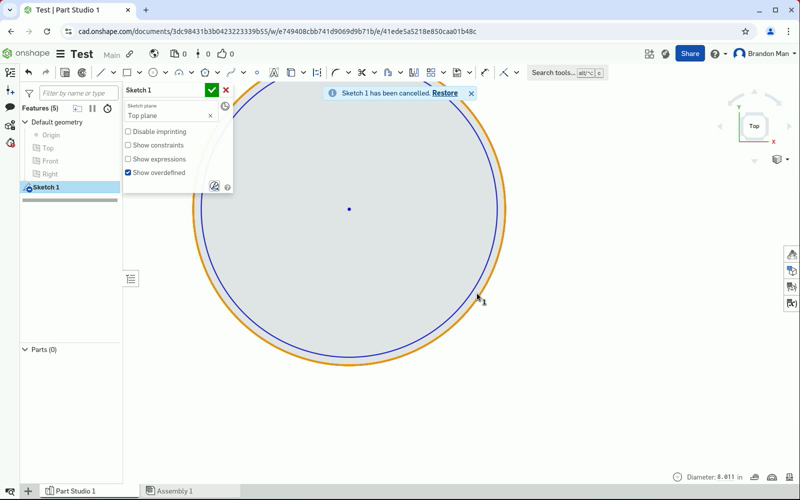
scroll(-6)
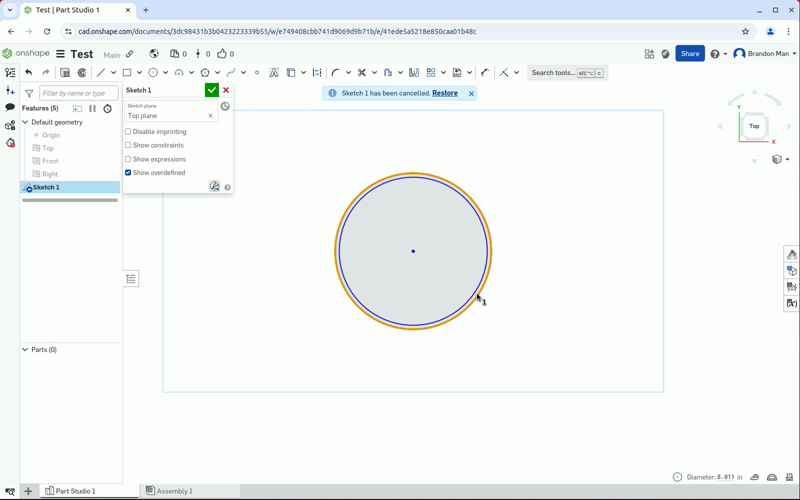
scroll(-6)
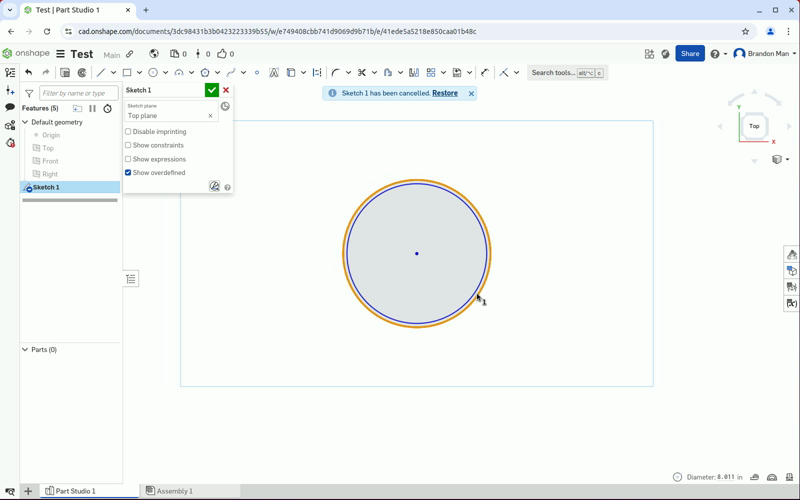
scroll(-6)
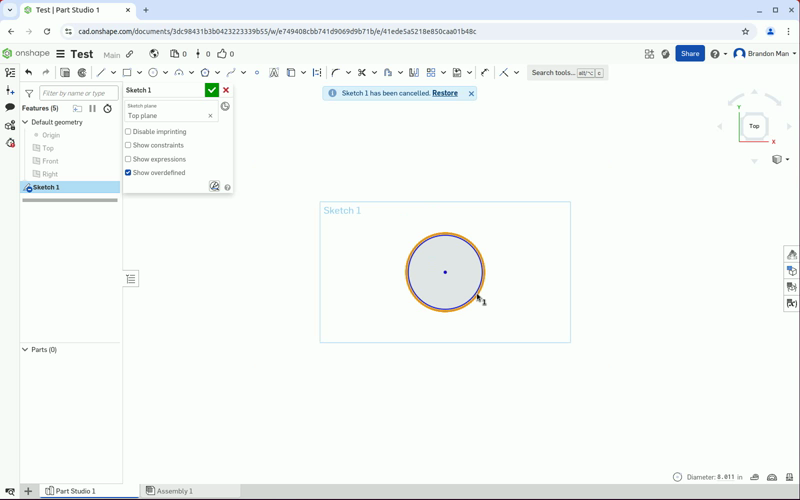
scroll(-6)
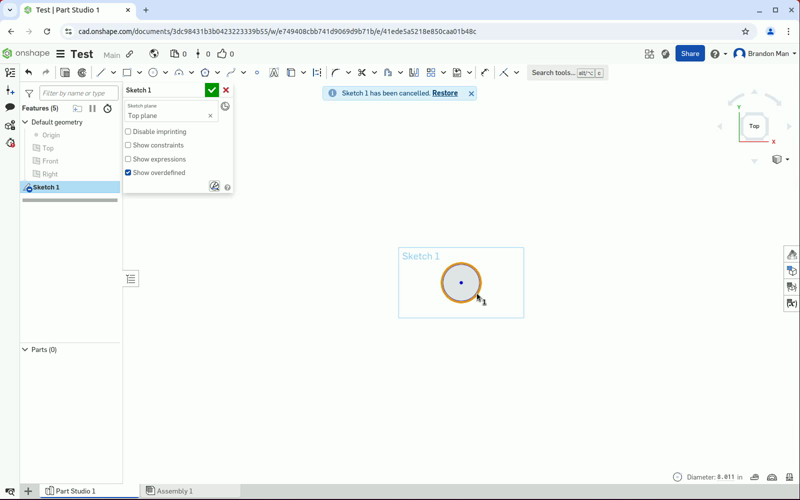
mouse_move(73, 352)
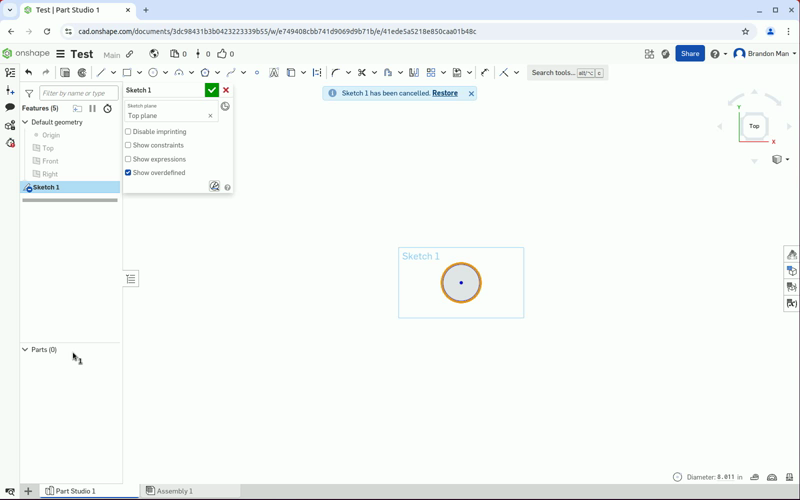
key(shift+y)
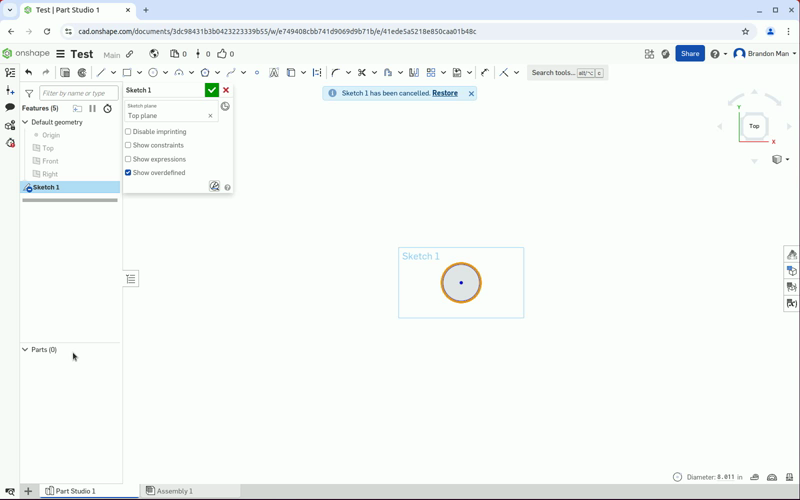
key(shift+e)
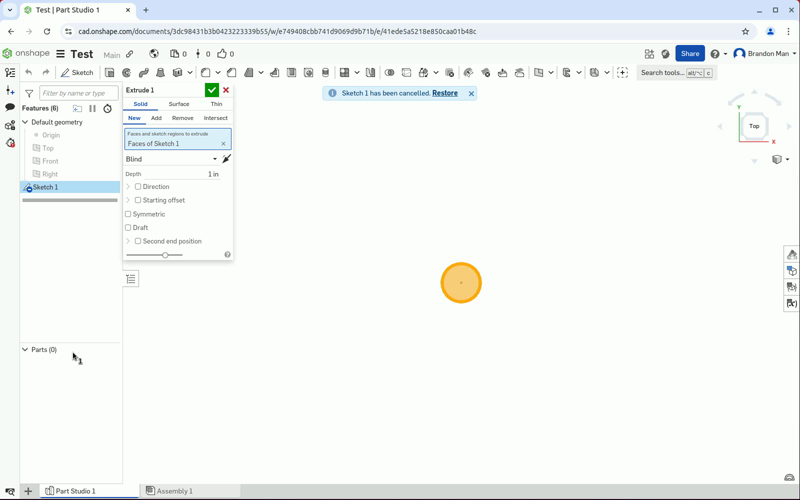
mouse_move(143, 106)
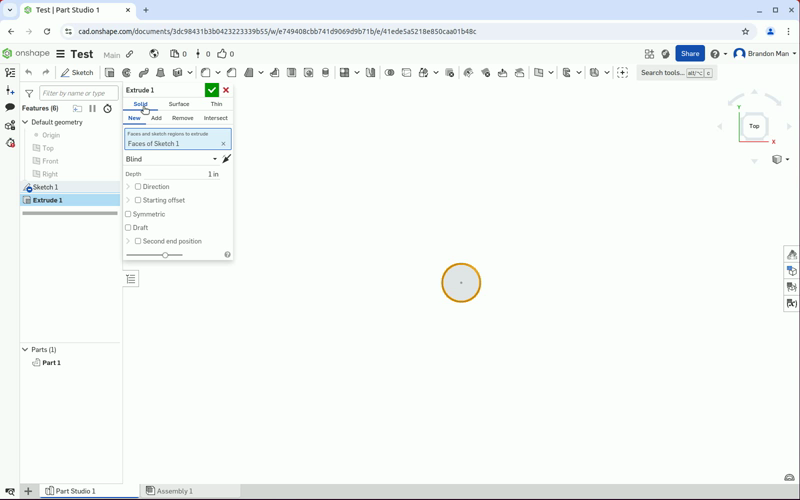
click(143, 106)
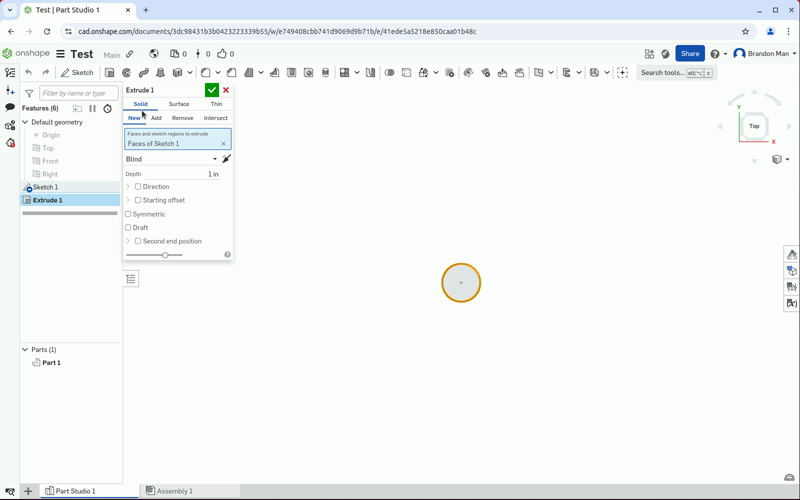
mouse_move(137, 120)
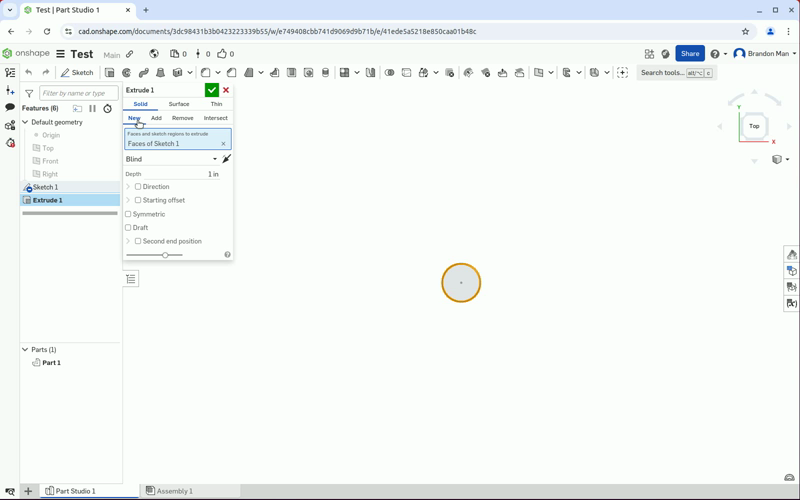
click(137, 120)
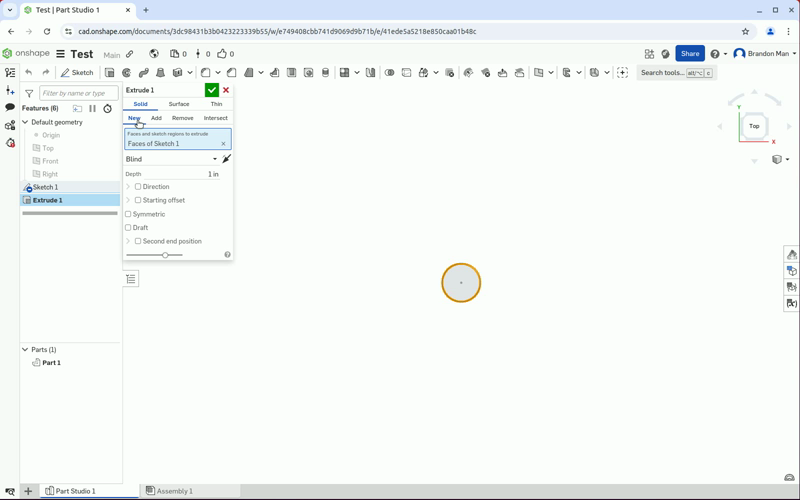
key(tab, 4)
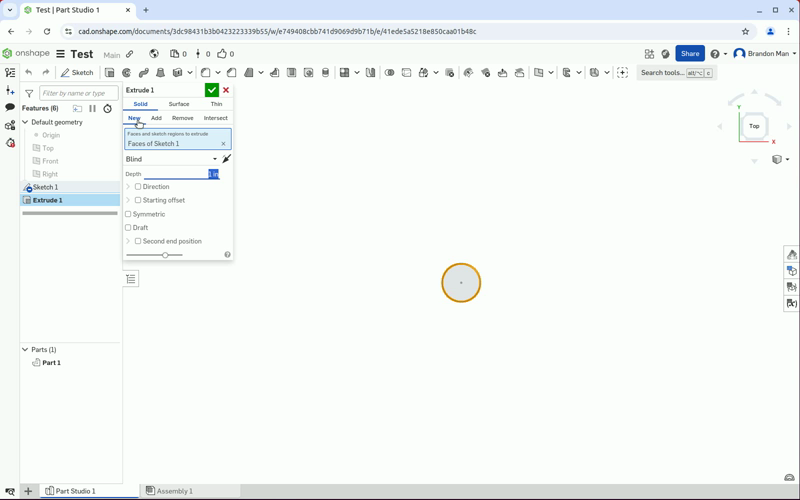
text(23.108)
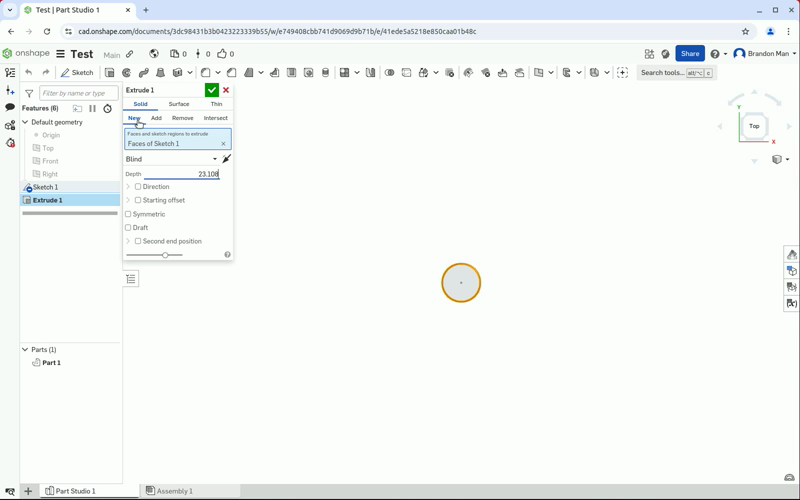
key(enter)
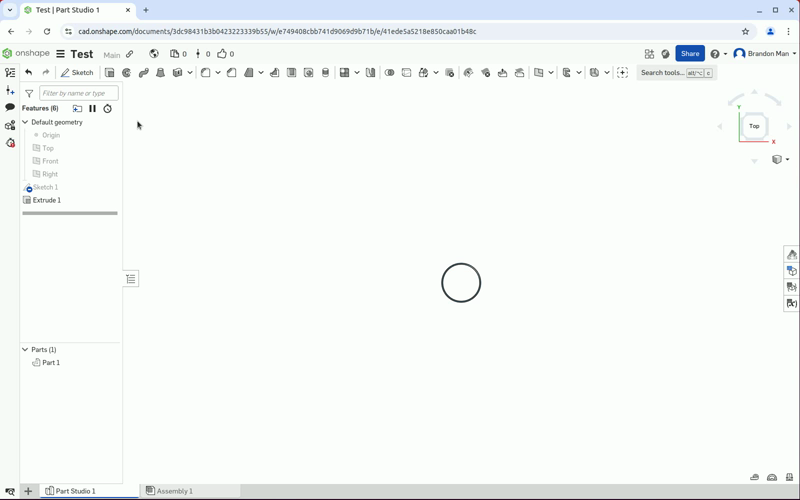
key(shift+h)
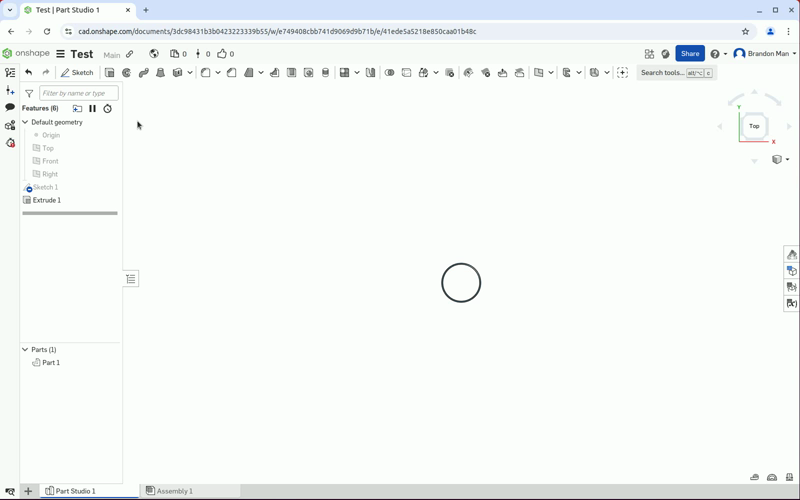
key(shift+h)
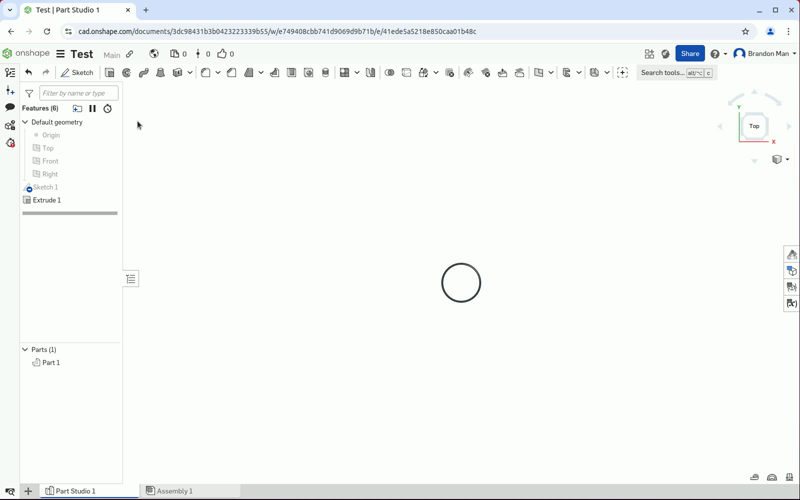
mouse_move(73, 189)
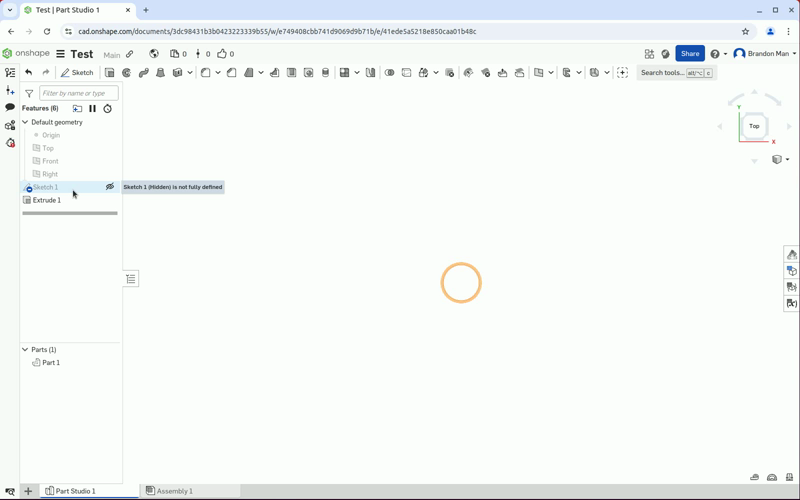
click(73, 189)
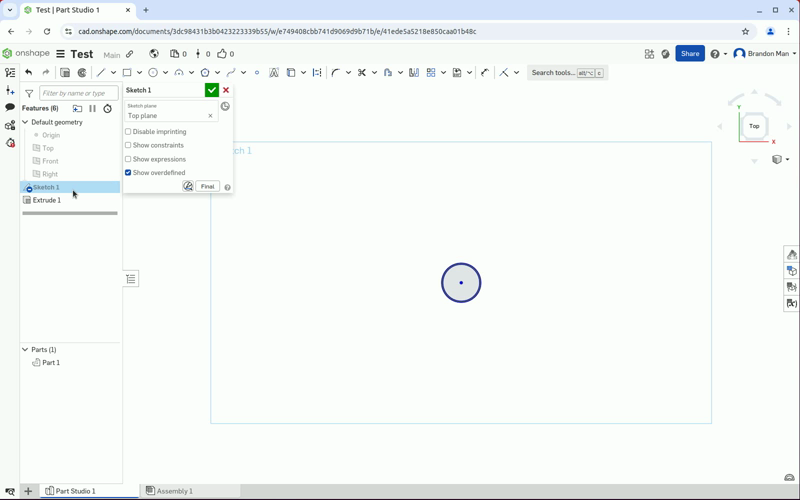
mouse_move(229, 92)
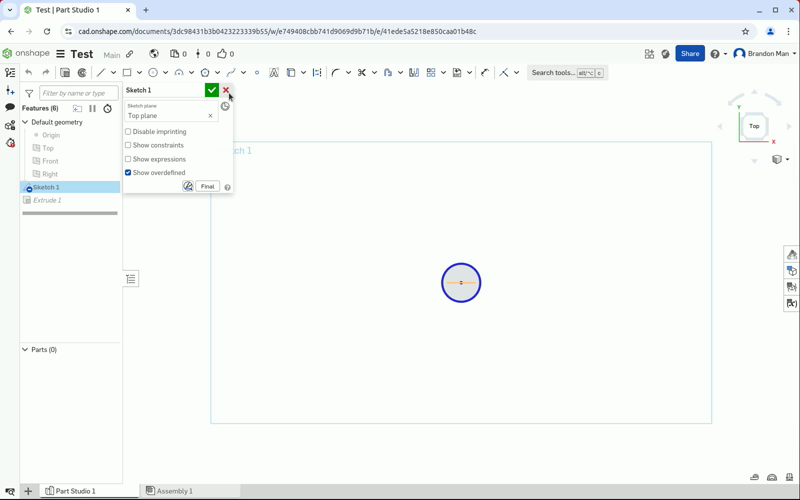
click(229, 92)
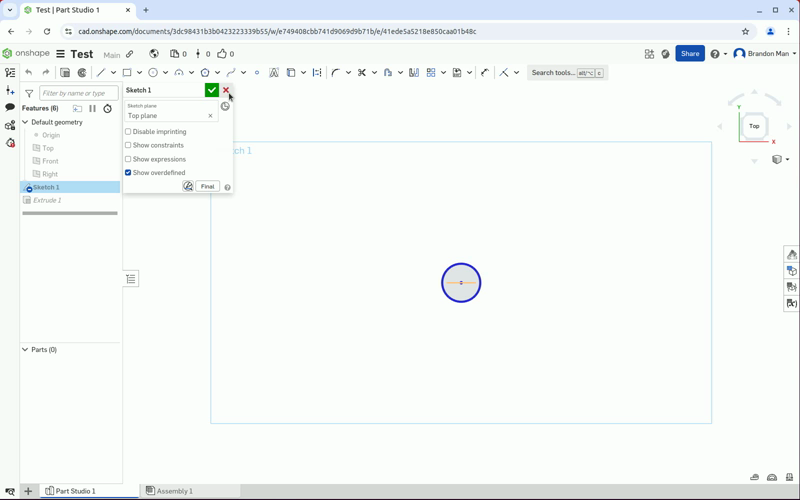
key(shift+s)
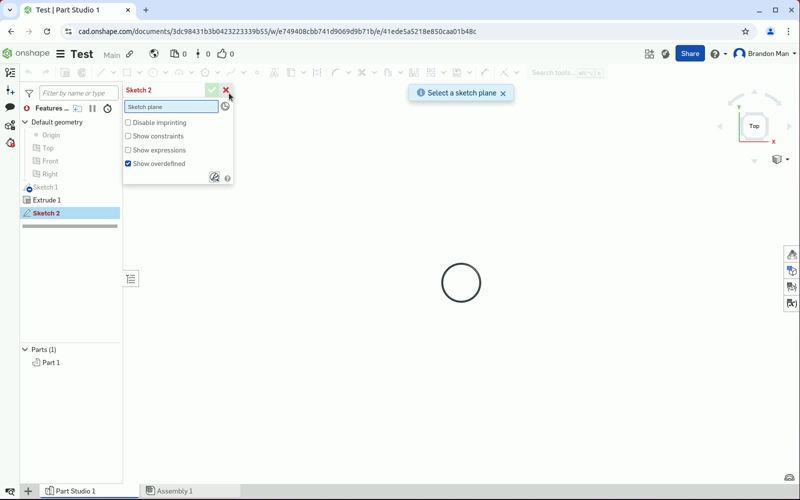
mouse_move(73, 150)
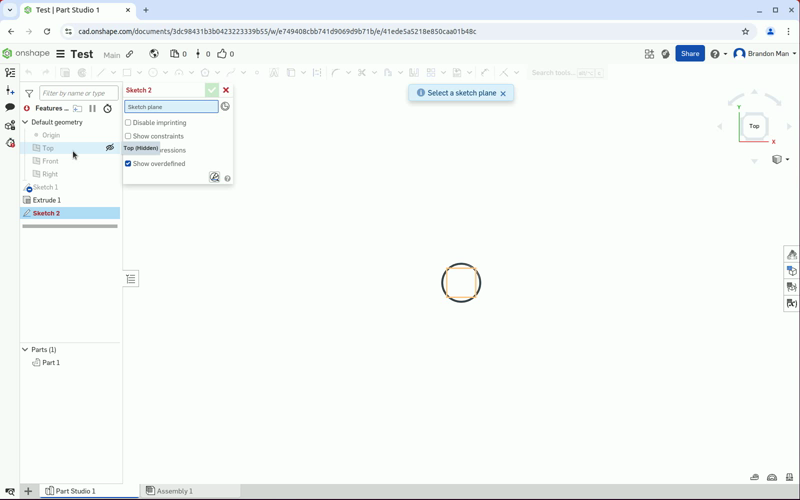
click(73, 150)
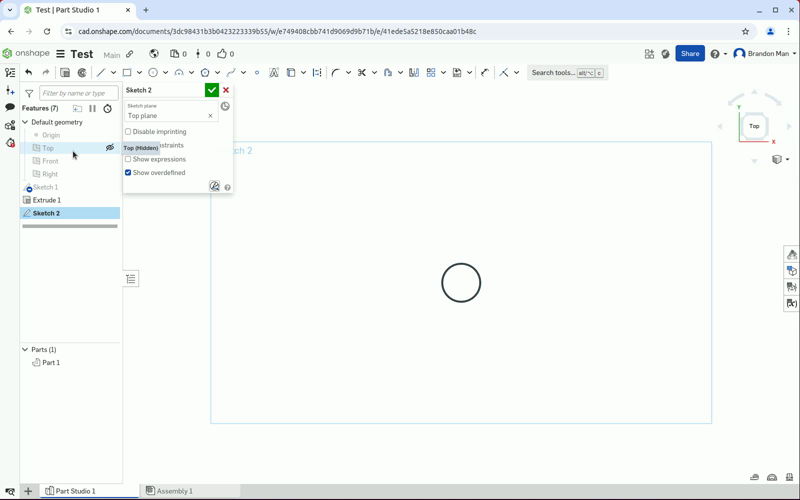
mouse_move(73, 352)
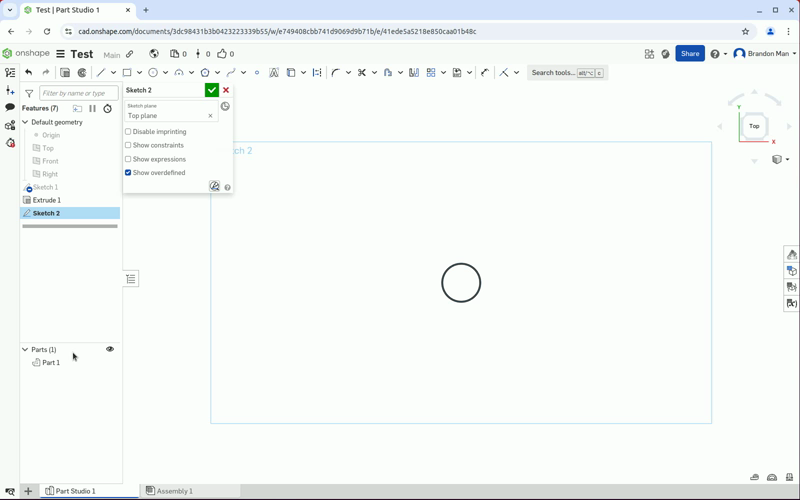
key(y)
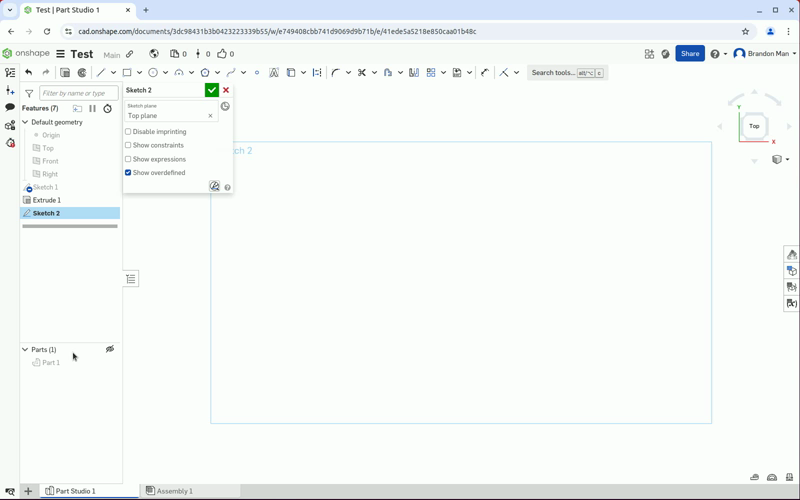
key(c)
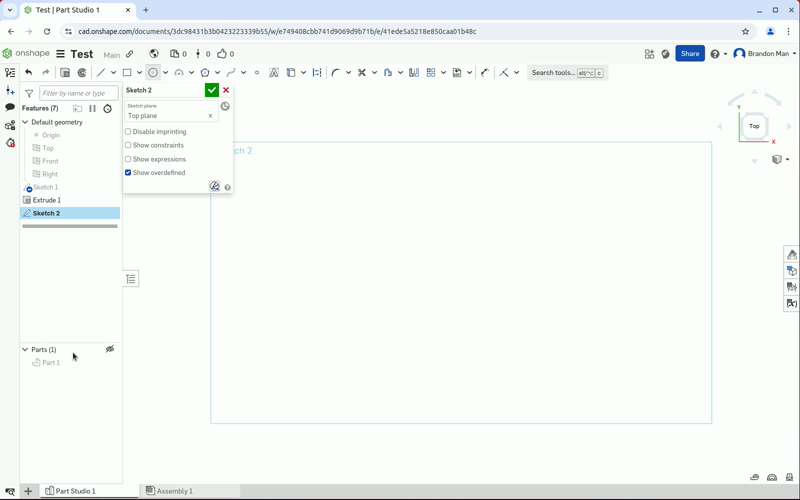
key_down(shift)
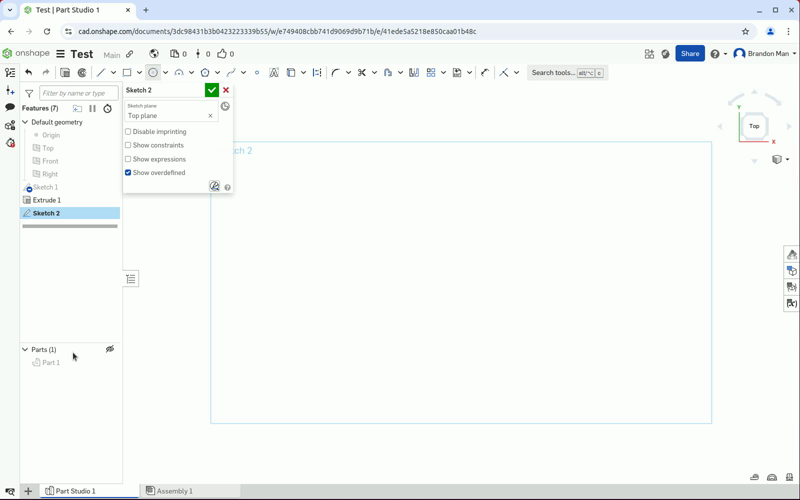
mouse_move(461, 282)
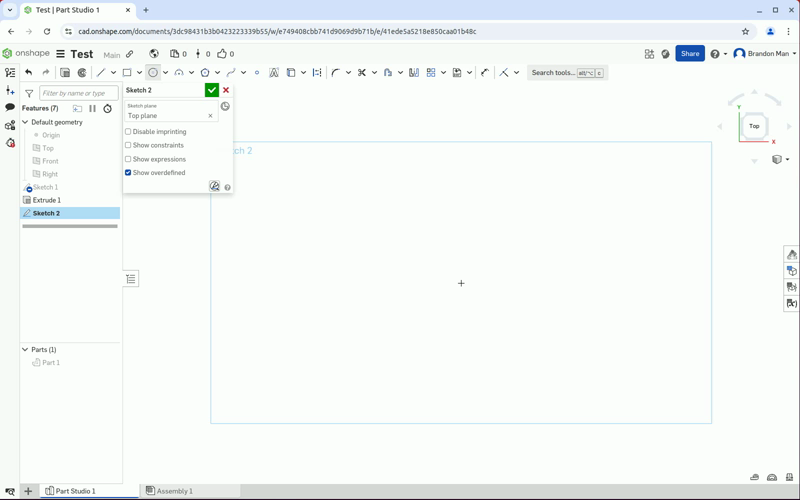
click(461, 282)
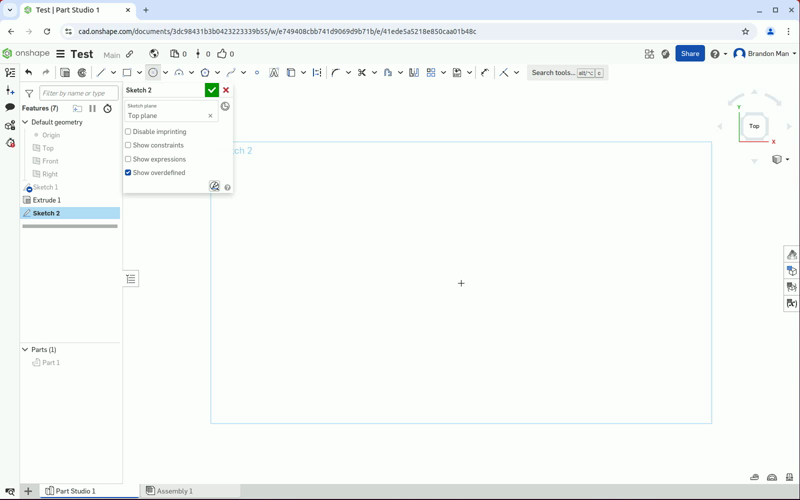
key_up(shift)
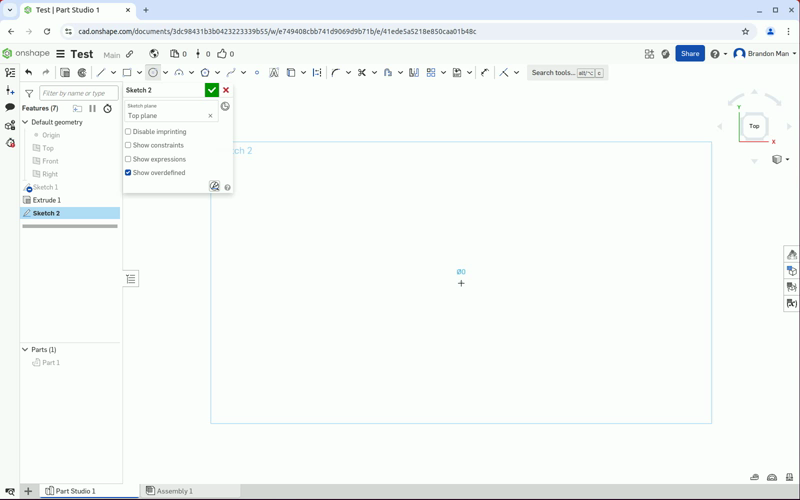
mouse_move(480, 282)
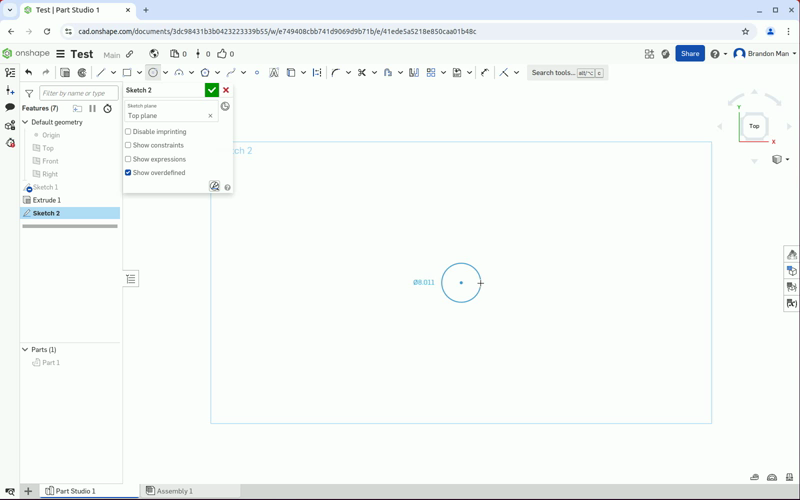
click(480, 282)
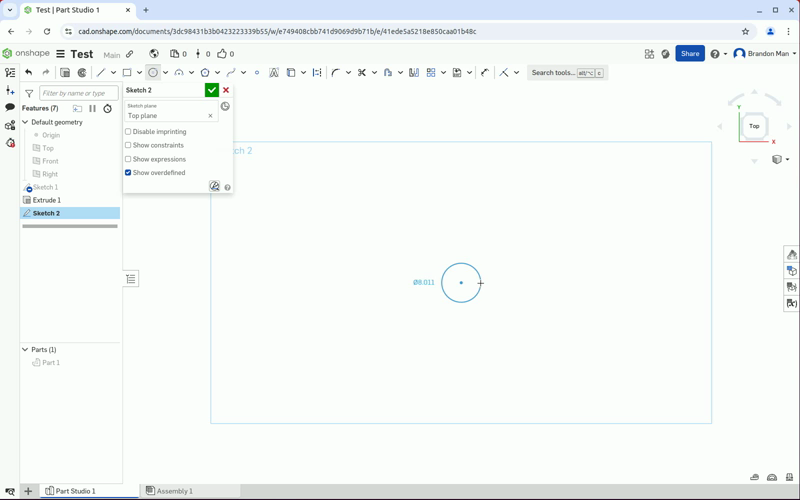
key(esc)
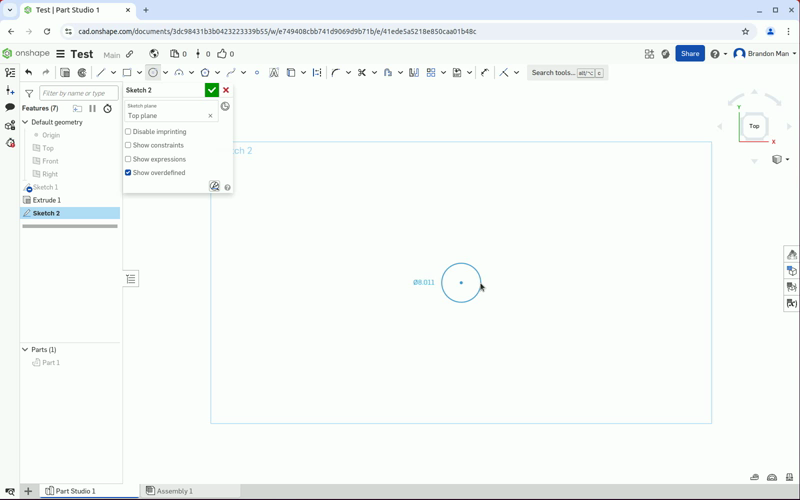
key(c)
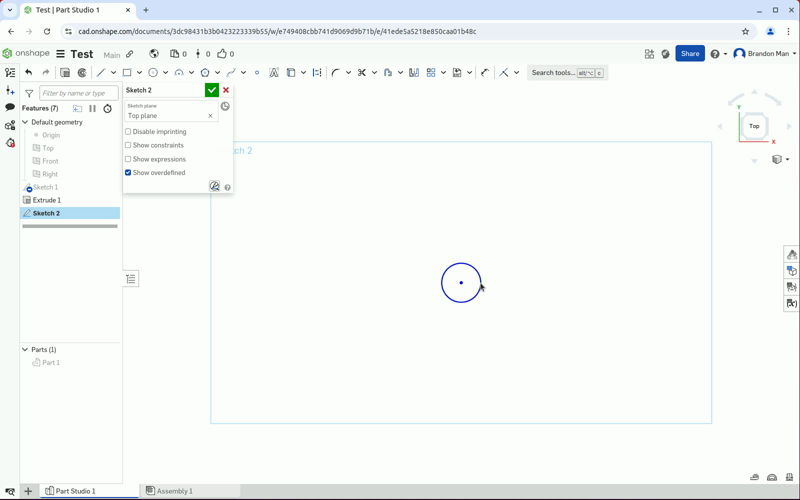
key_down(shift)
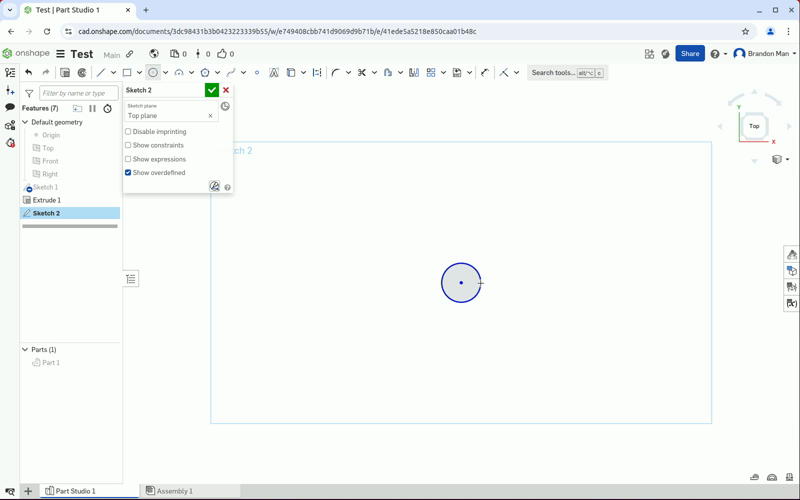
mouse_move(461, 282)
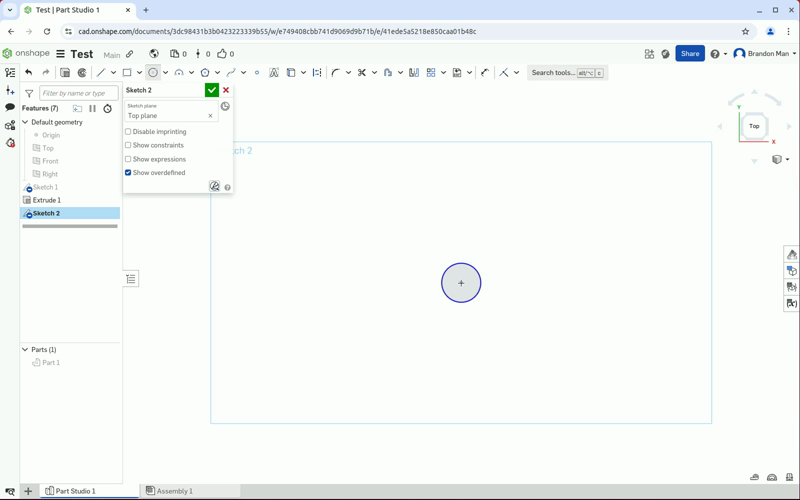
click(461, 282)
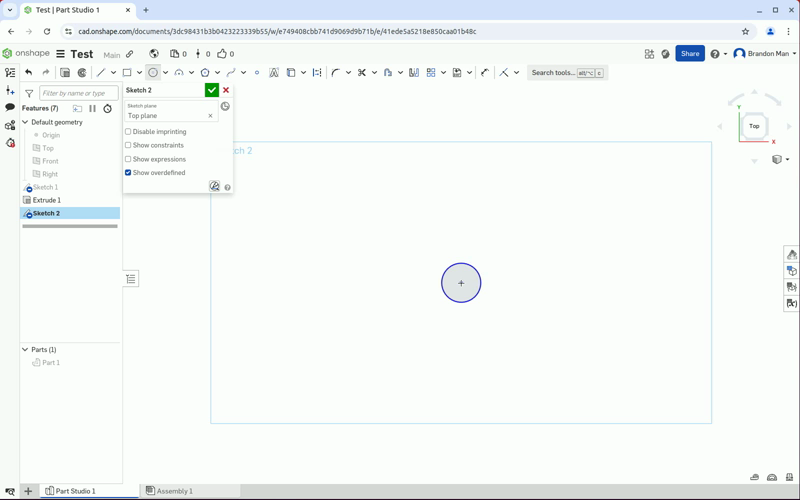
key_up(shift)
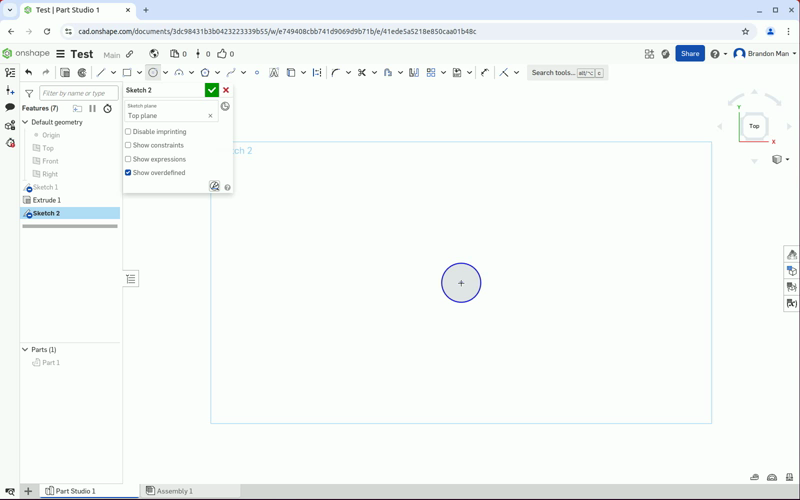
mouse_move(466, 282)
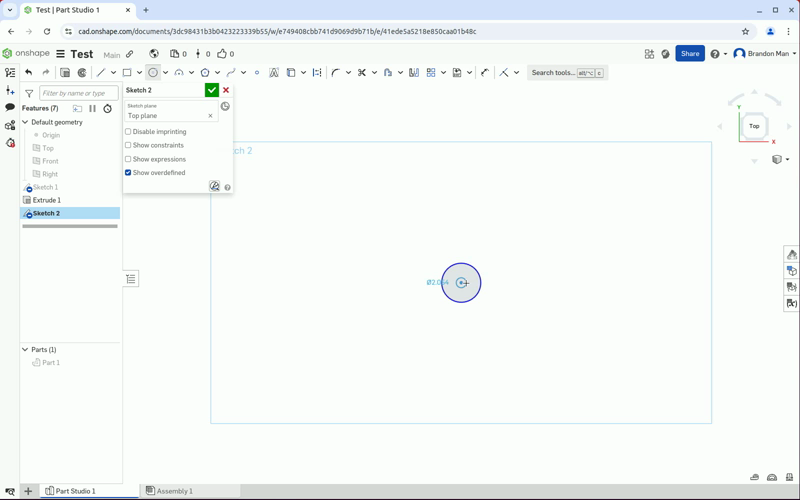
click(466, 282)
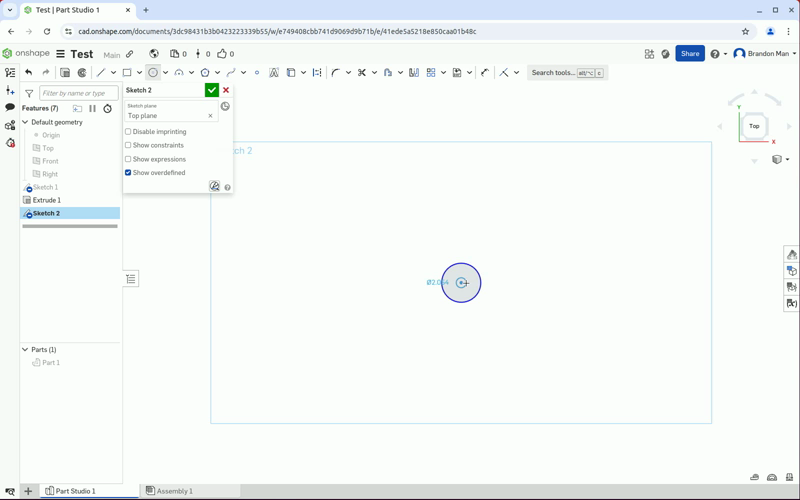
key(esc)
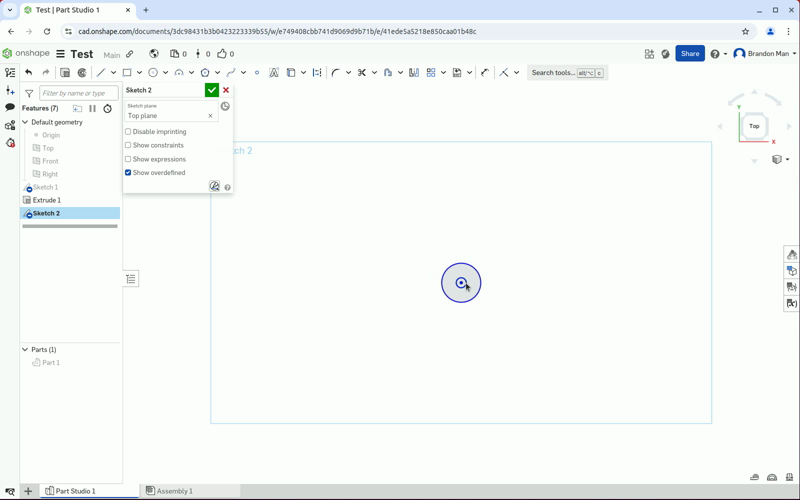
mouse_move(476, 278)
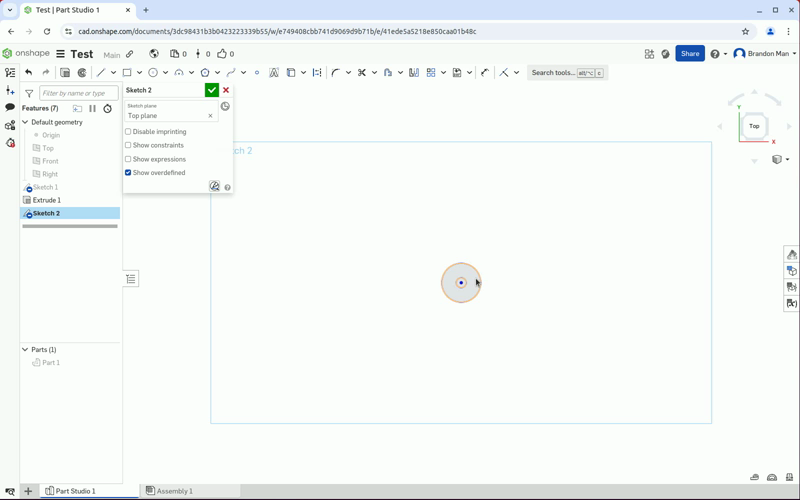
scroll(6)
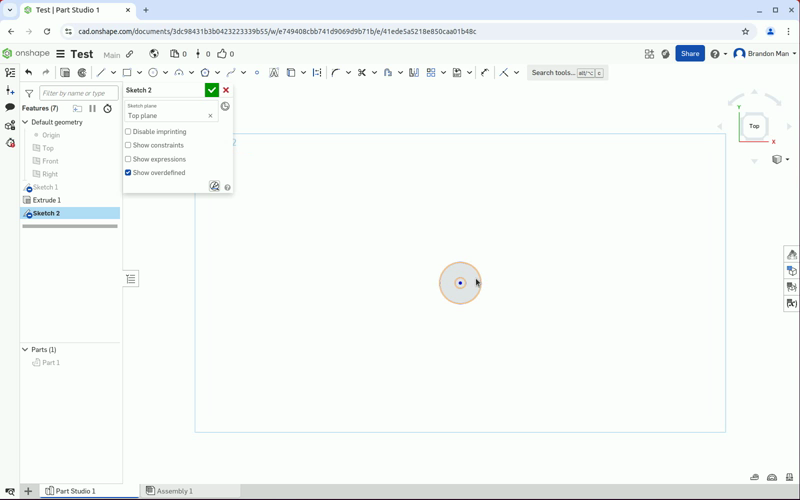
scroll(6)
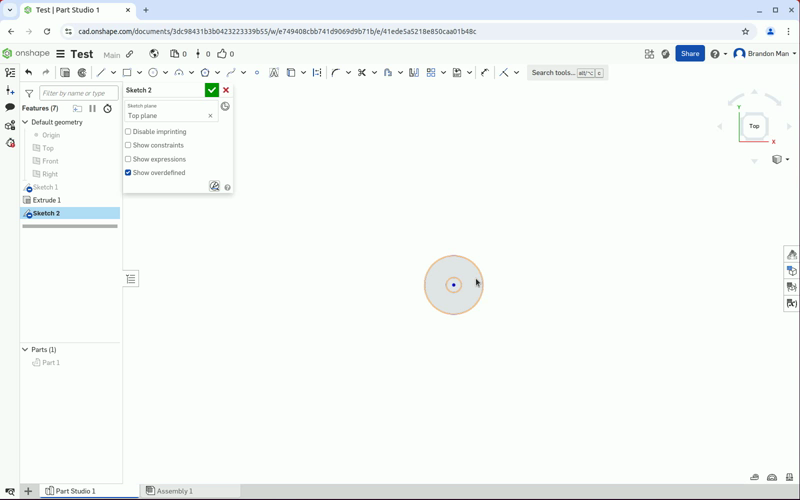
scroll(6)
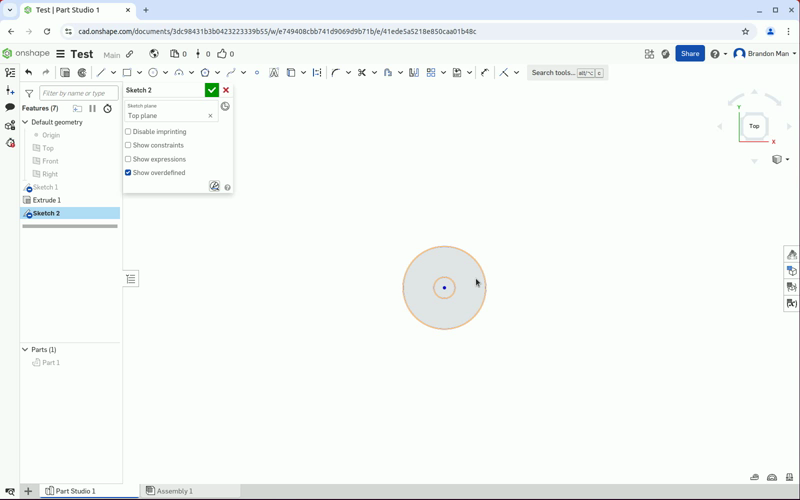
scroll(6)
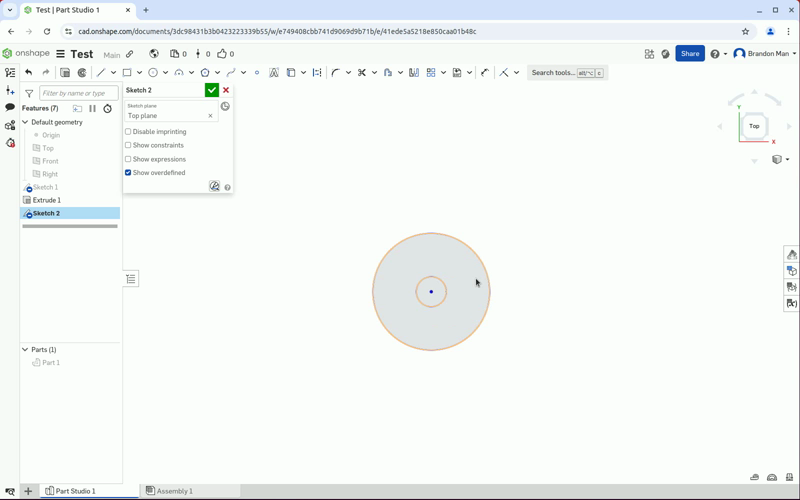
scroll(6)
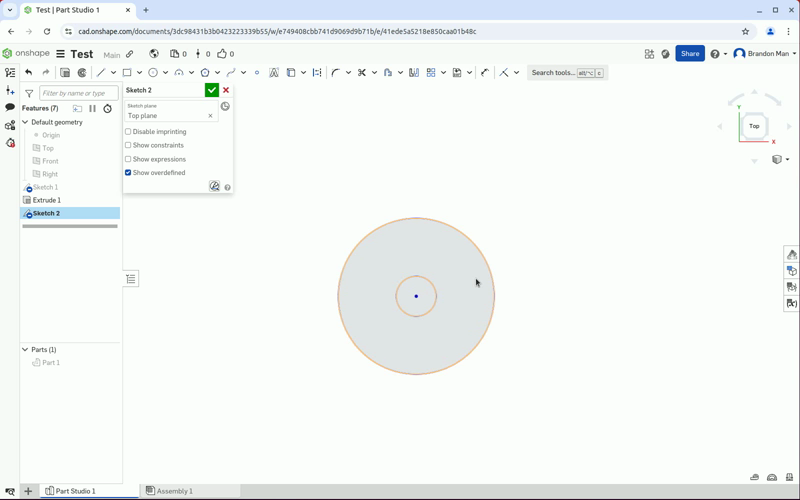
scroll(6)
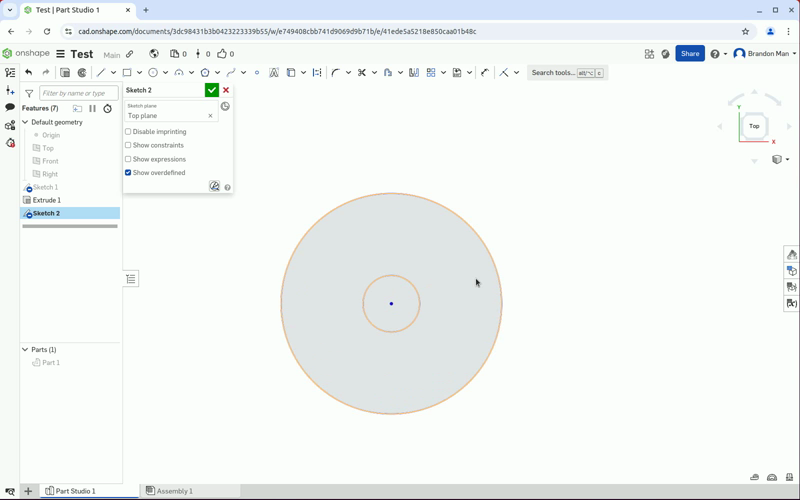
scroll(6)
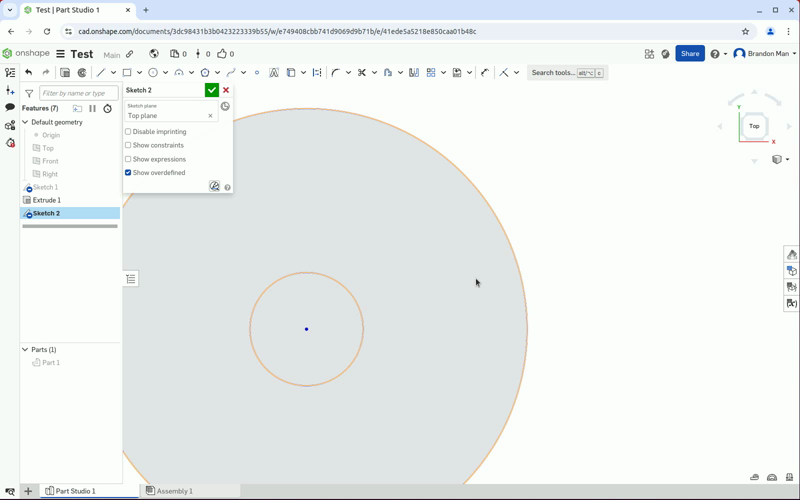
click(476, 278)
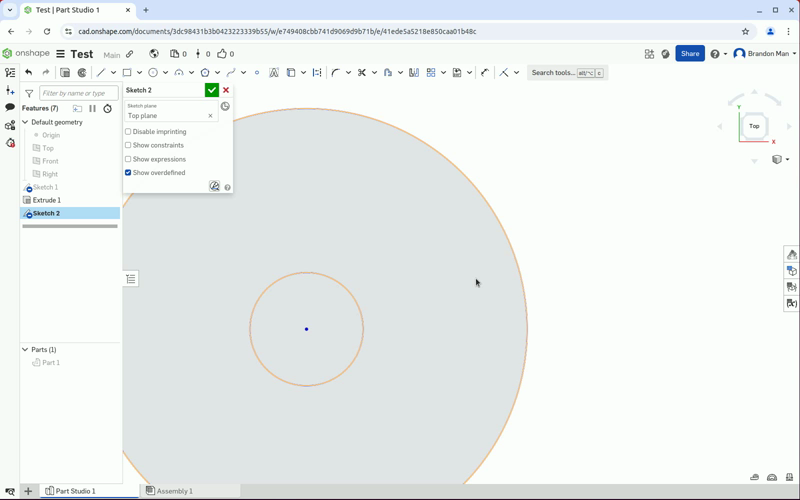
scroll(-6)
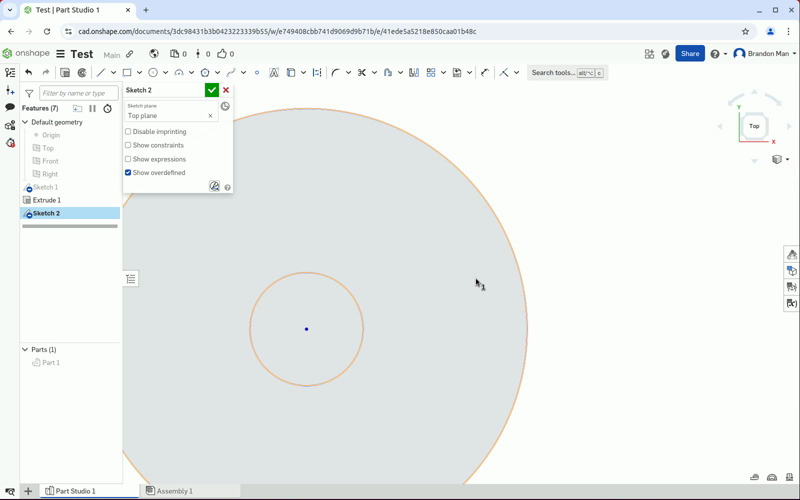
scroll(-6)
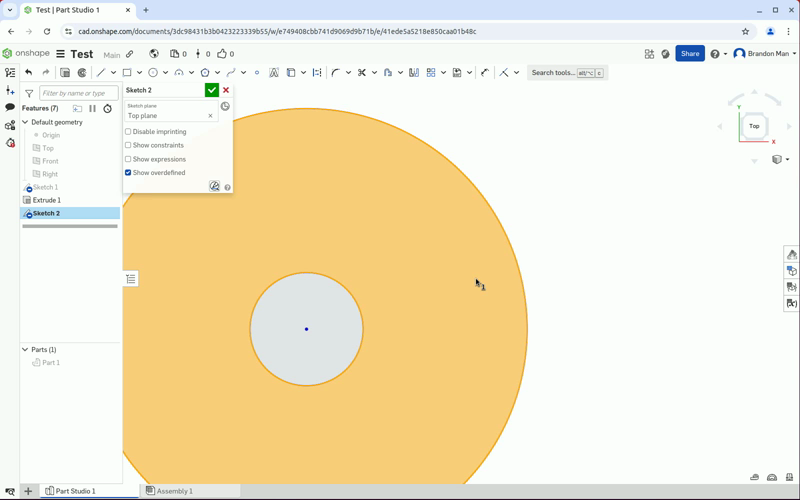
scroll(-6)
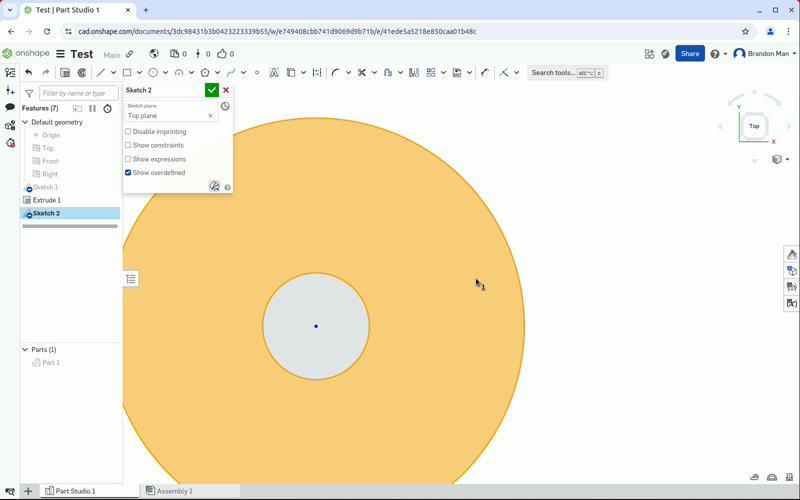
scroll(-6)
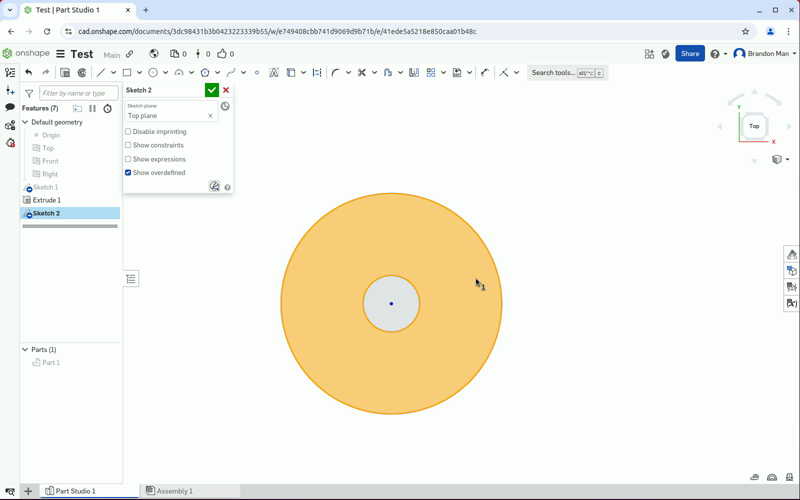
scroll(-6)
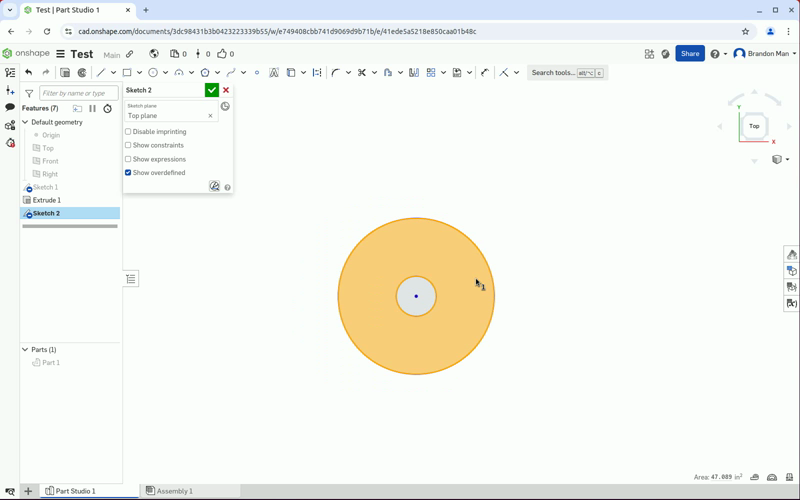
scroll(-6)
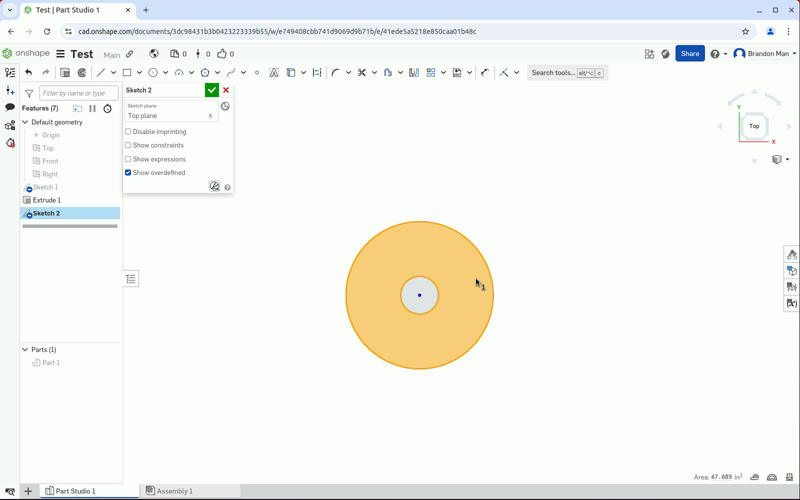
scroll(-6)
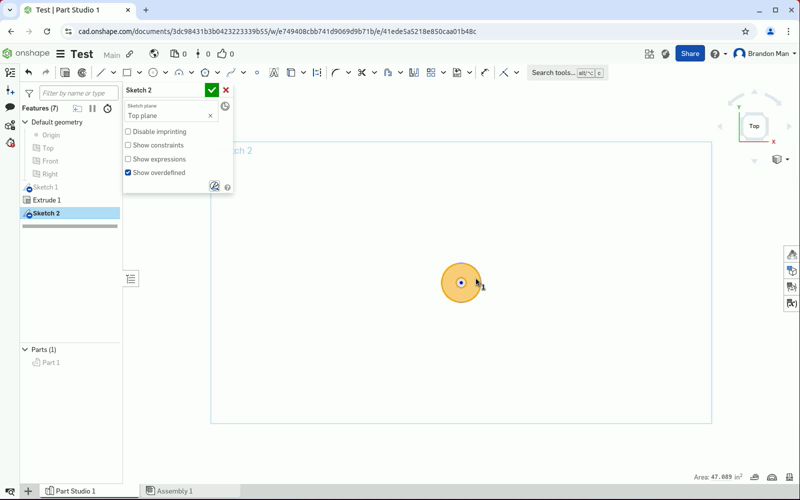
mouse_move(73, 352)
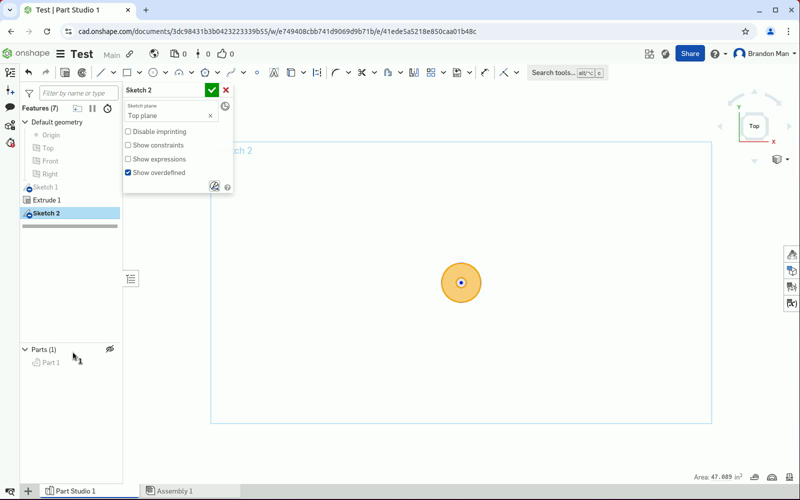
key(shift+y)
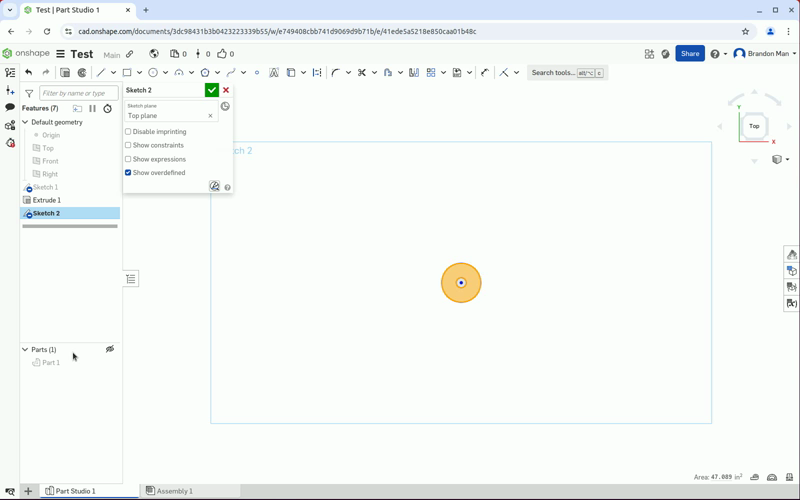
key(shift+e)
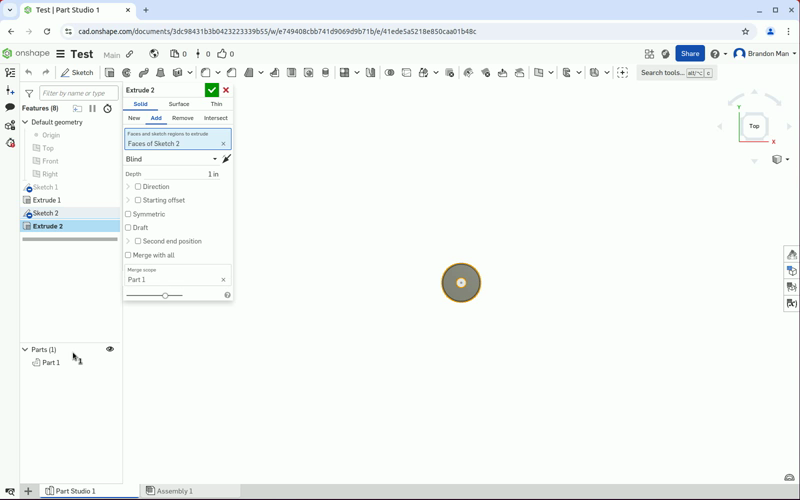
mouse_move(143, 106)
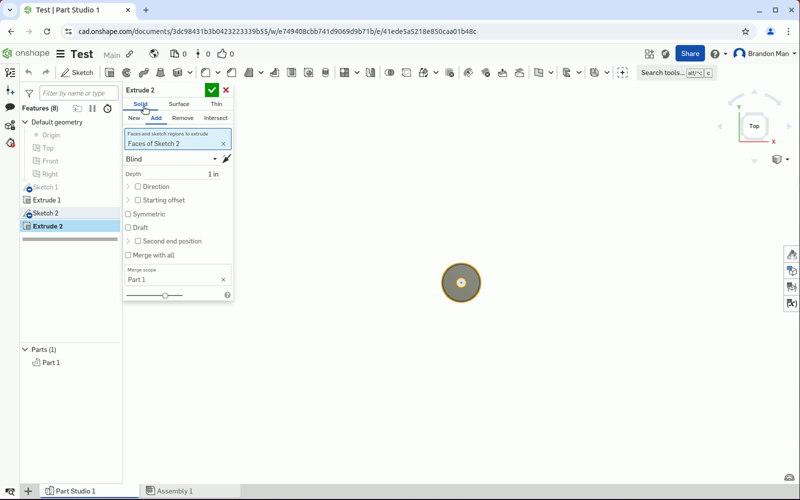
click(143, 106)
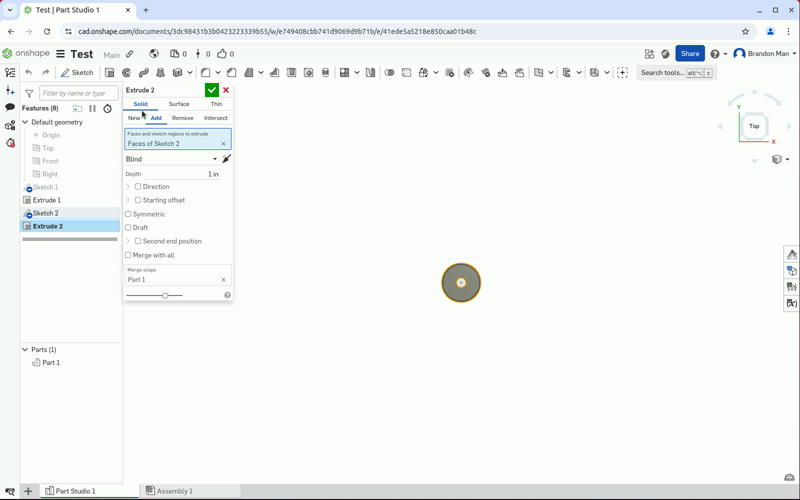
mouse_move(137, 120)
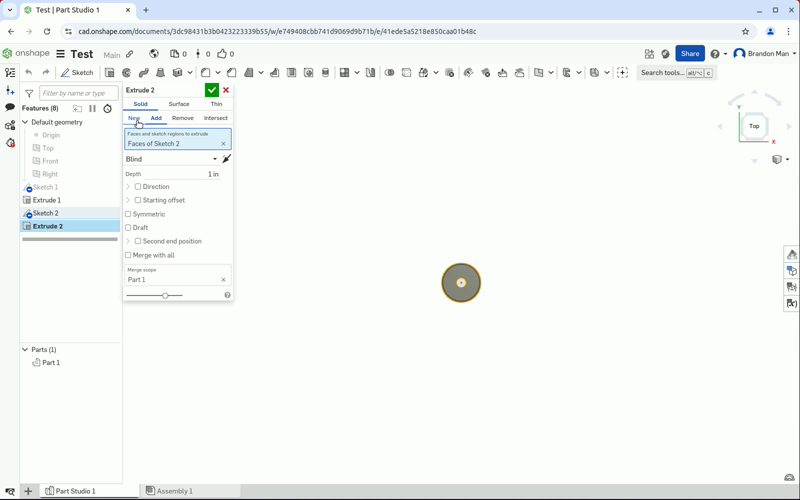
click(137, 120)
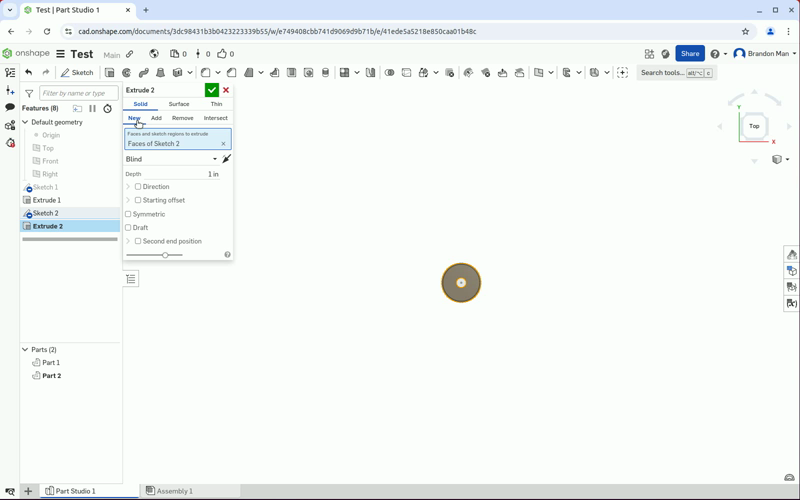
key(tab, 4)
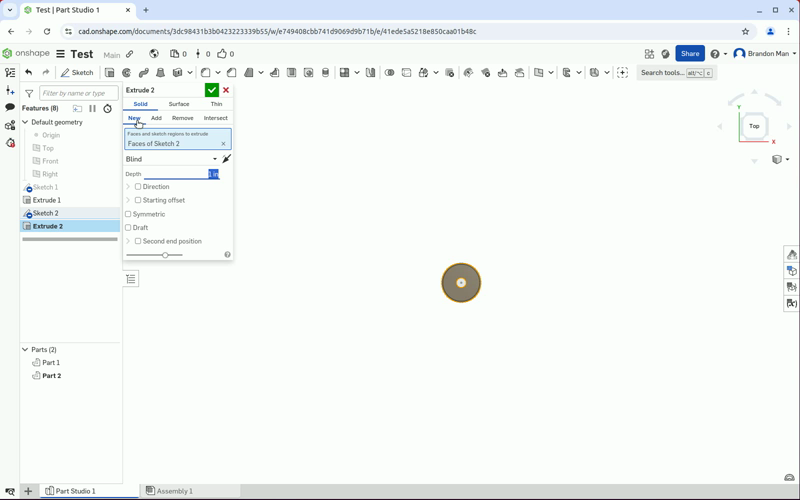
text(-0.241)
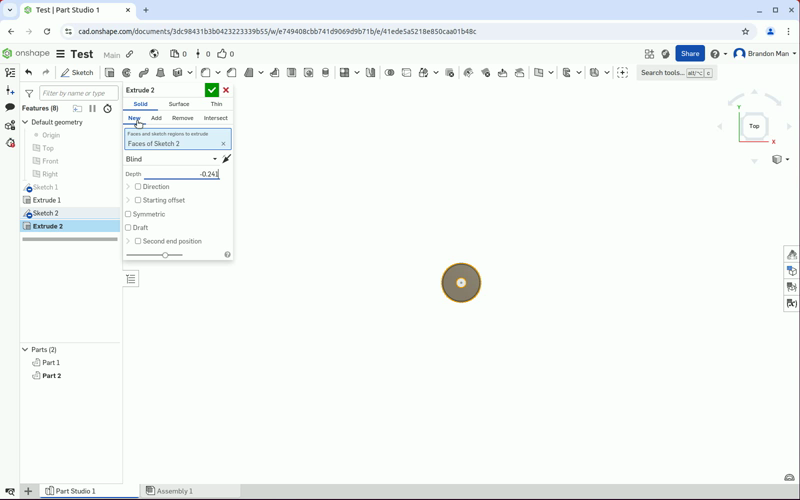
key(enter)
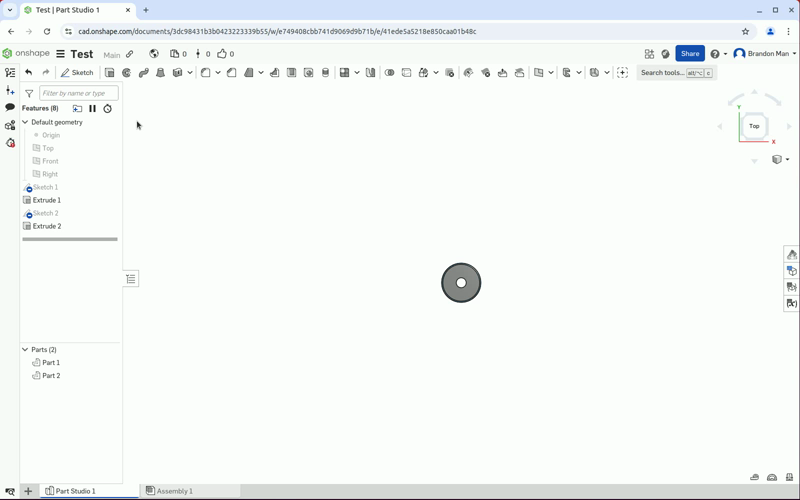
key(shift+h)
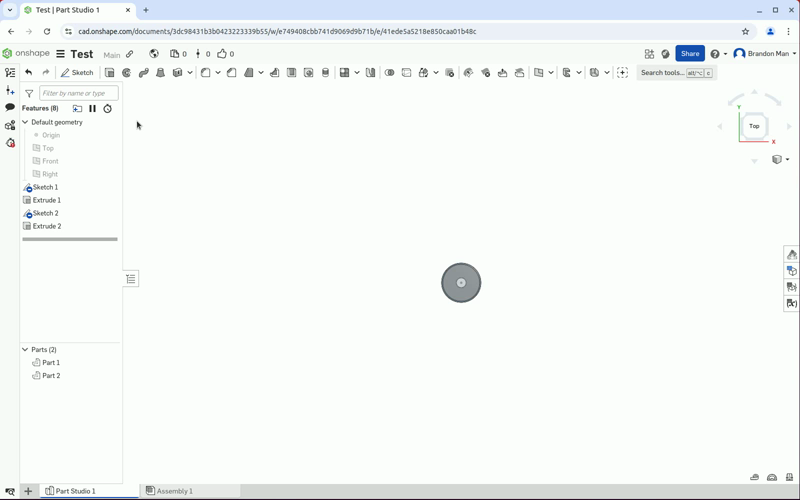
key(shift+h)
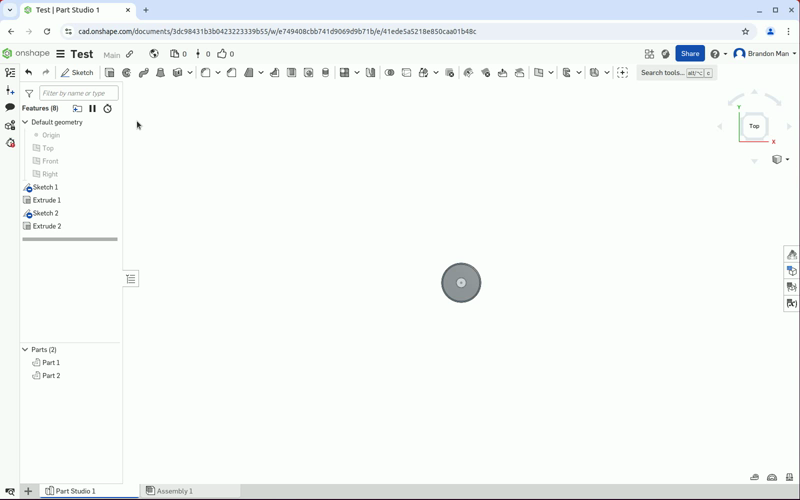
key(shift+7)
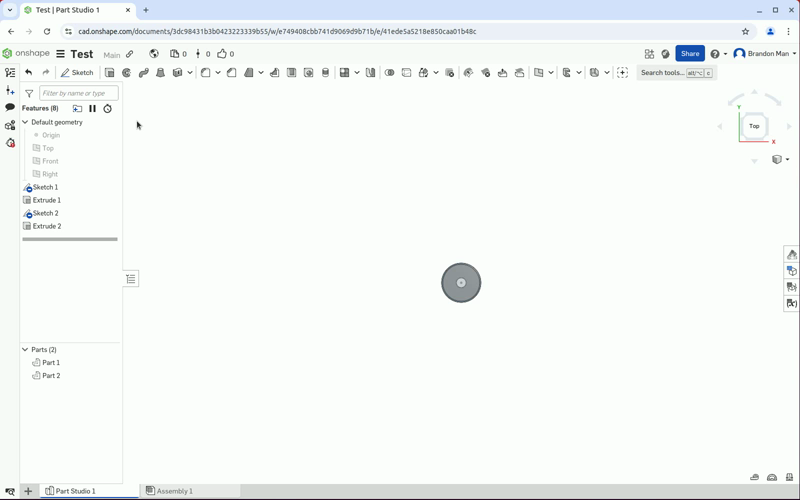
key(up, 3)
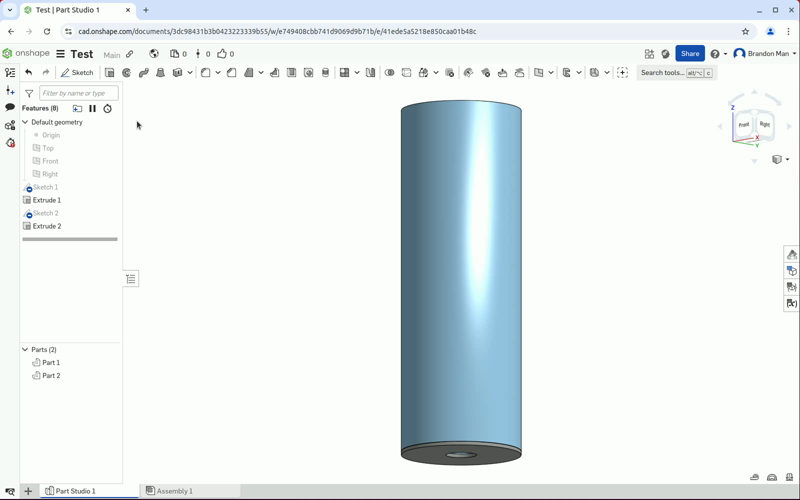
key(left, 3)
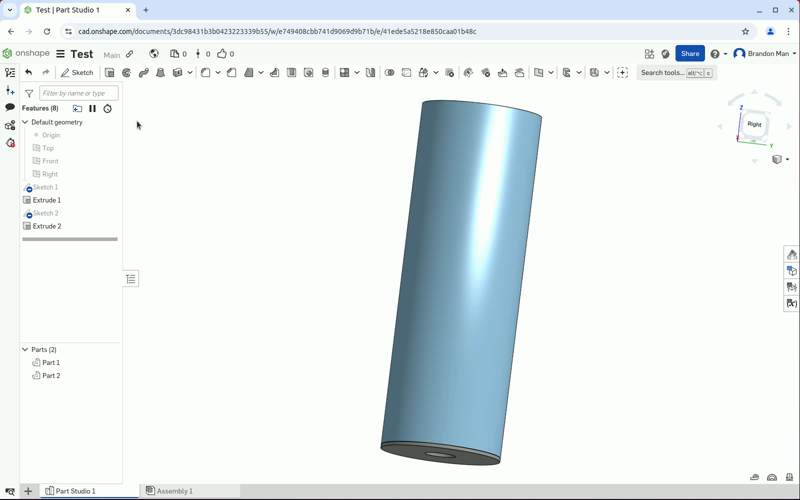
key(right, 3)
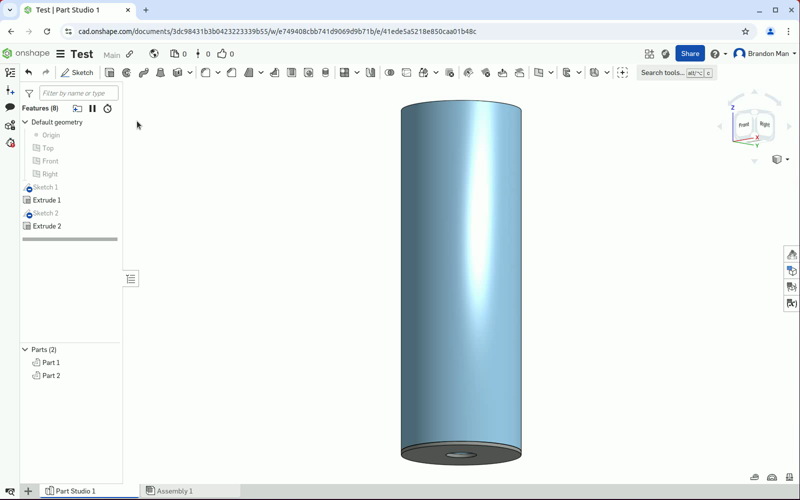
key(down, 3)
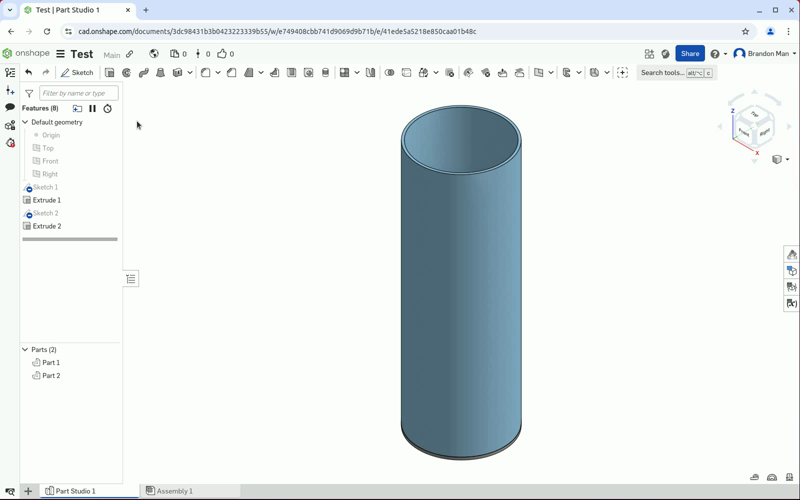
mouse_move(73, 189)
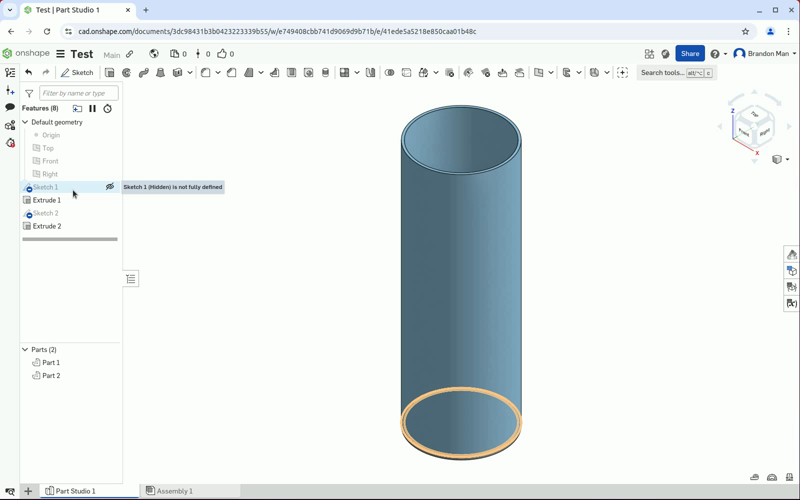
click(73, 189)